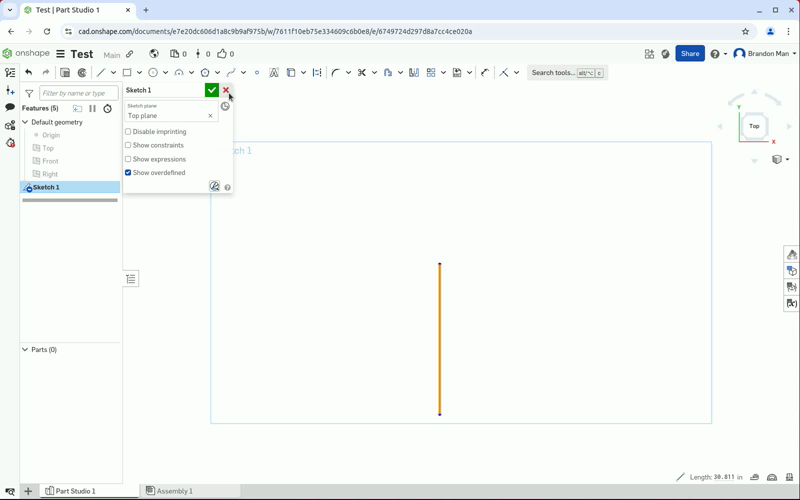
key(shift+h)
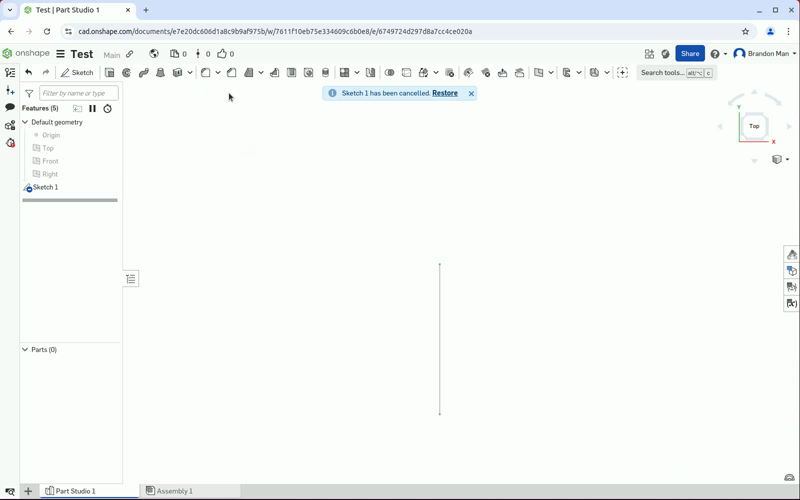
key(shift+s)
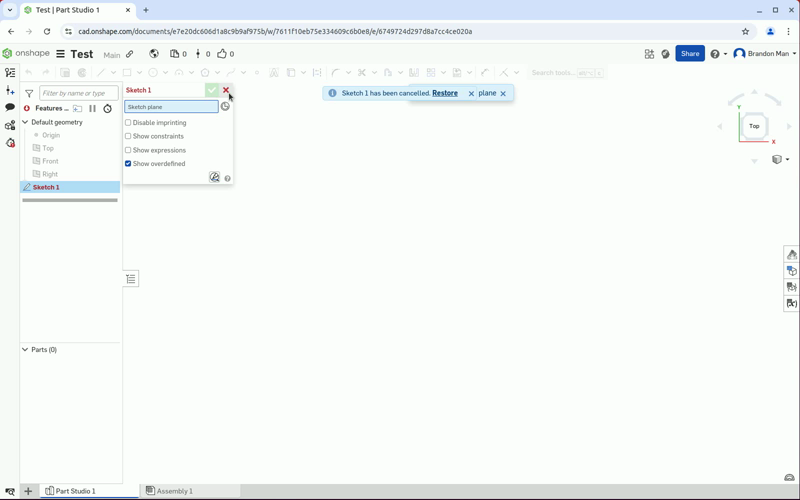
mouse_move(73, 150)
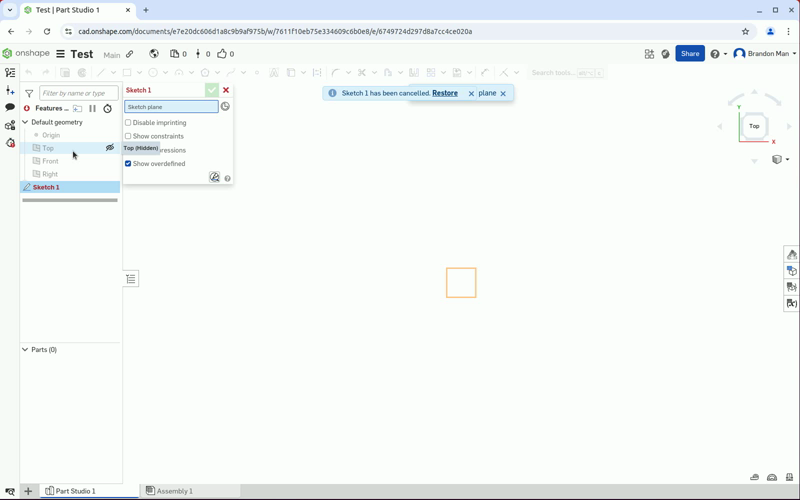
click(73, 150)
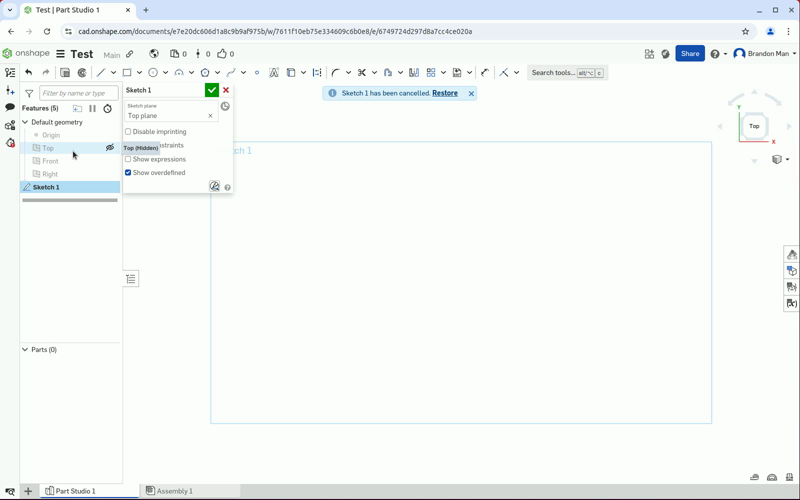
mouse_move(73, 352)
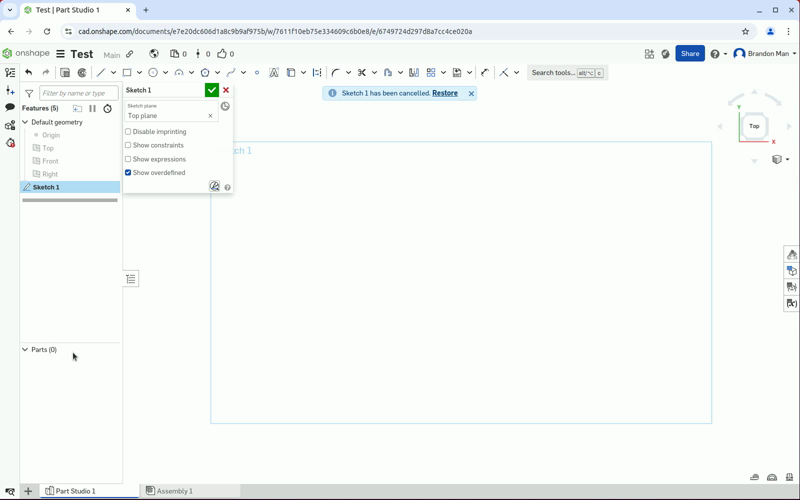
key(y)
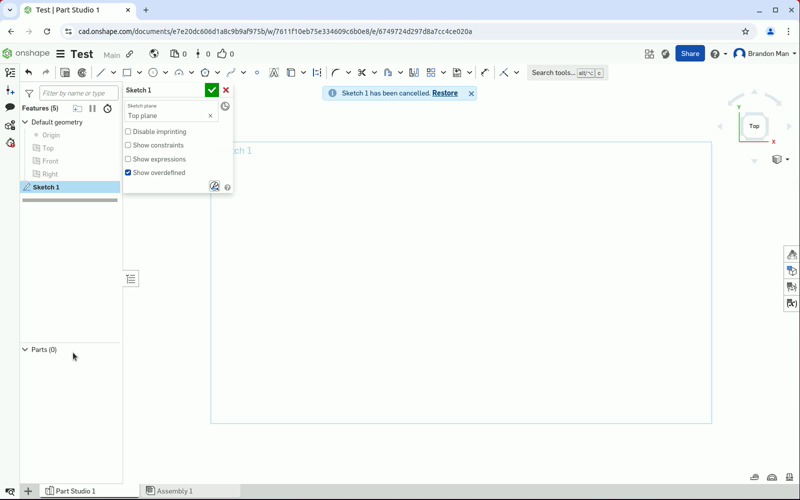
key(c)
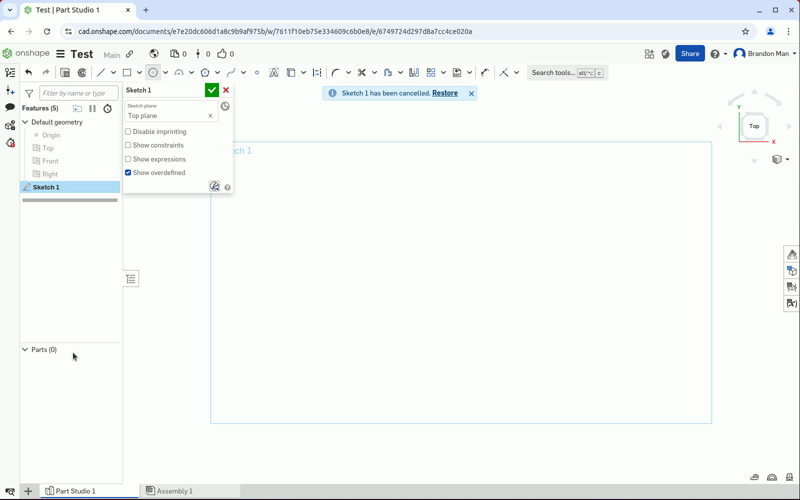
key_down(shift)
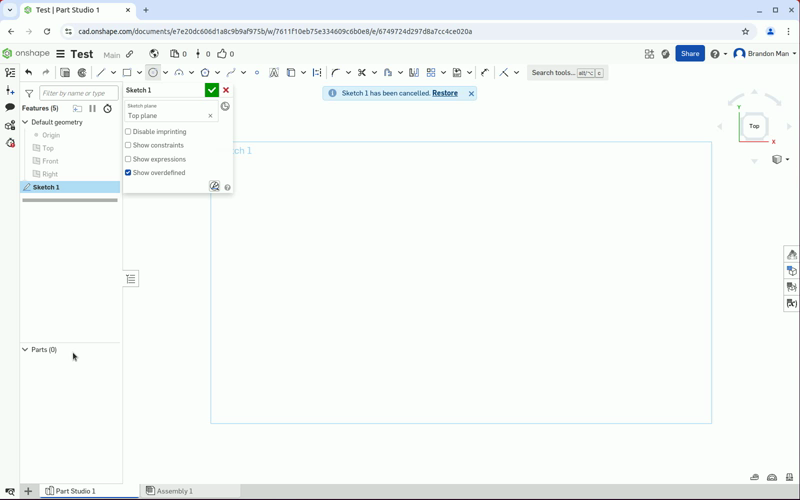
mouse_move(461, 282)
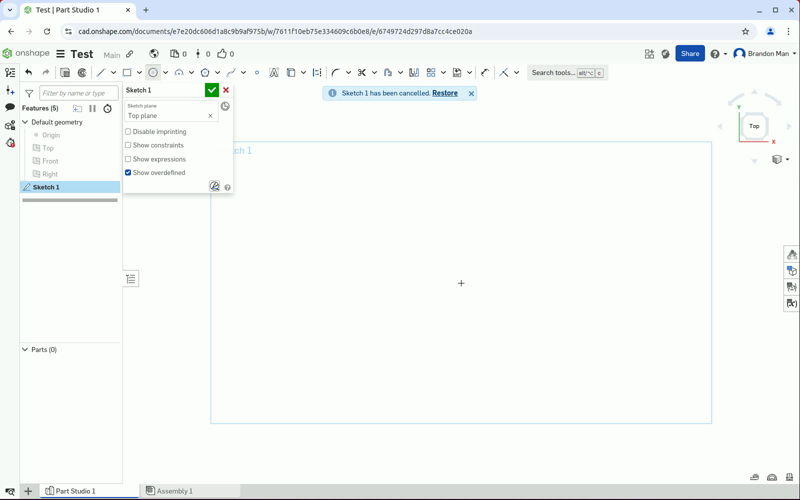
click(461, 282)
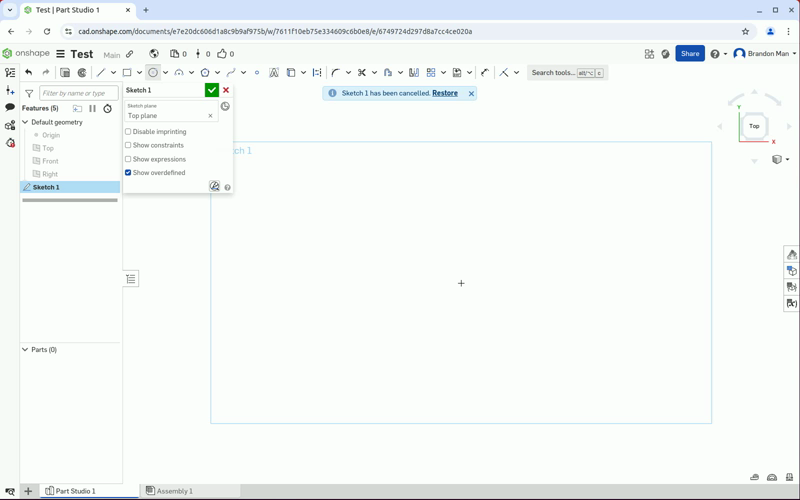
key_up(shift)
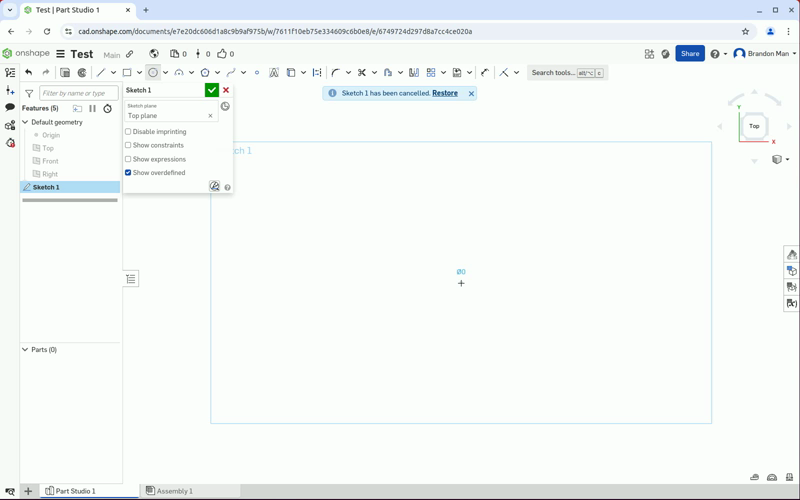
mouse_move(574, 282)
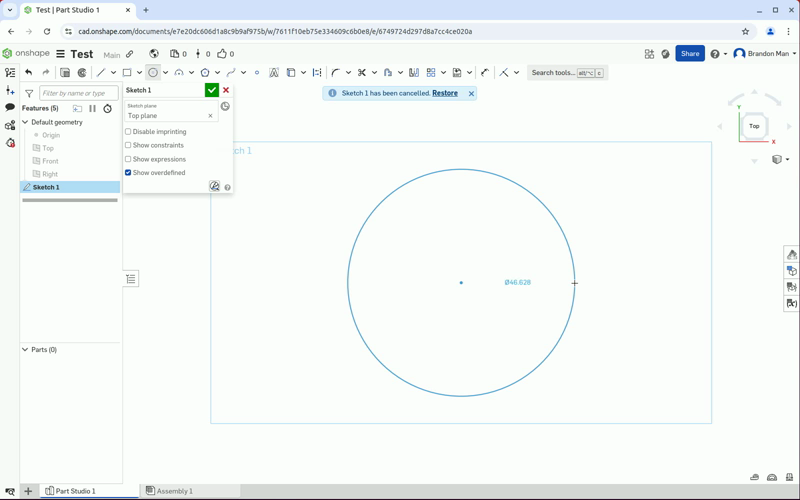
click(574, 282)
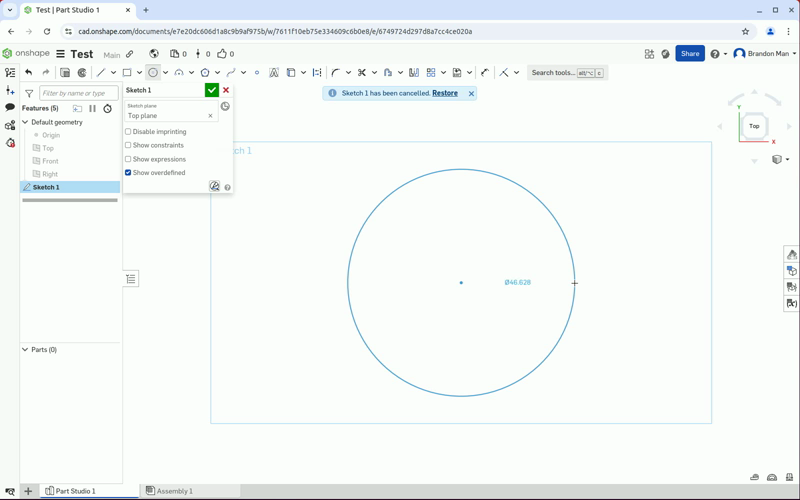
key(esc)
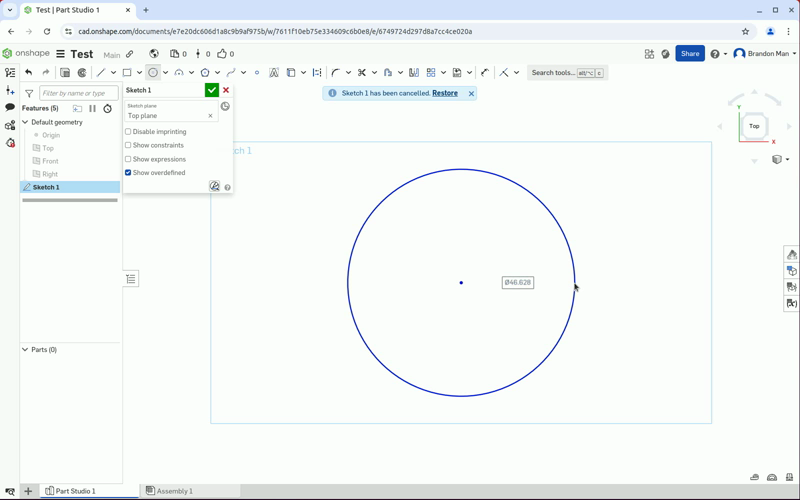
mouse_move(452, 271)
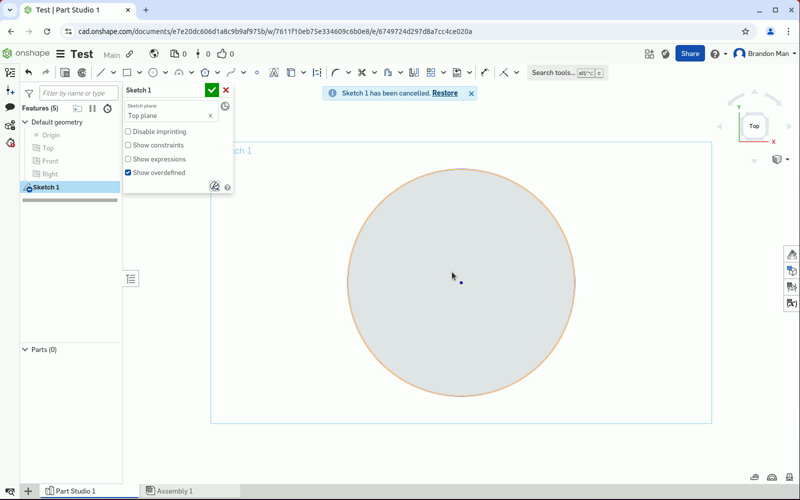
click(452, 271)
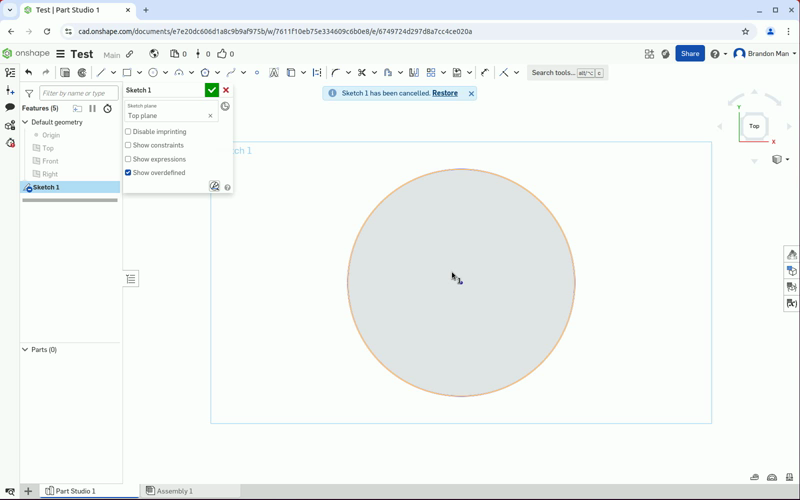
mouse_move(73, 352)
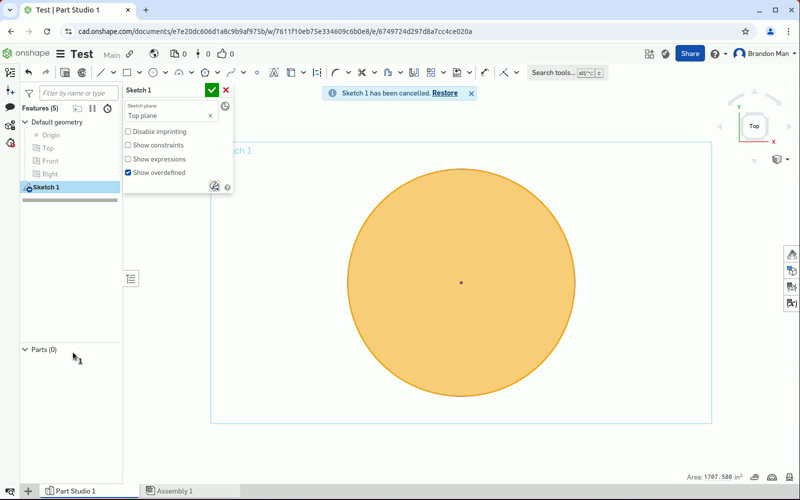
key(shift+y)
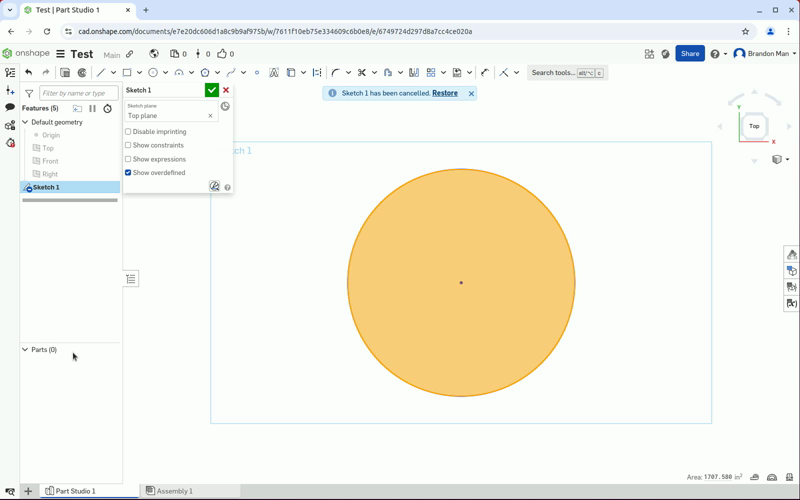
key(shift+e)
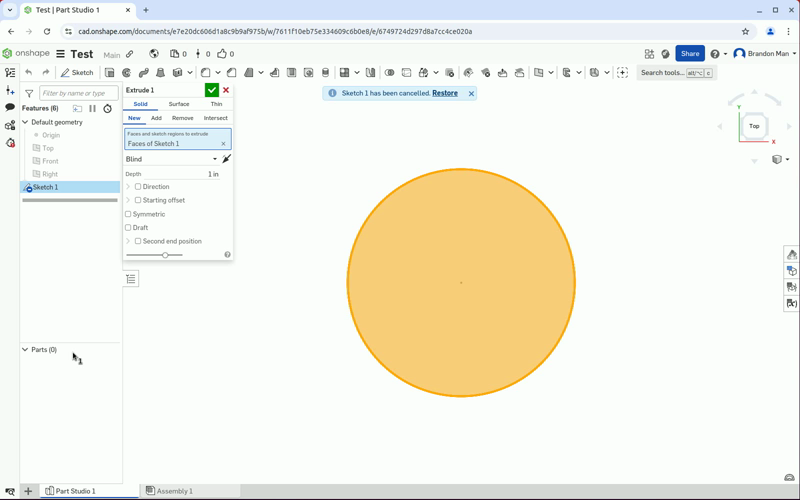
mouse_move(143, 106)
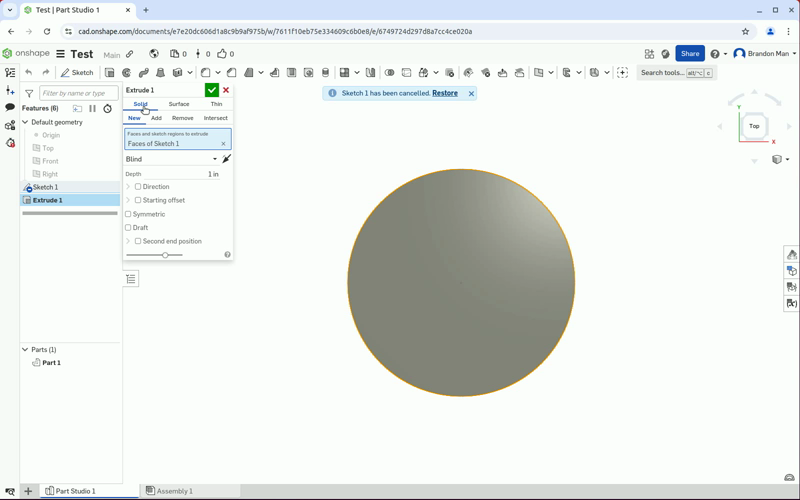
click(143, 106)
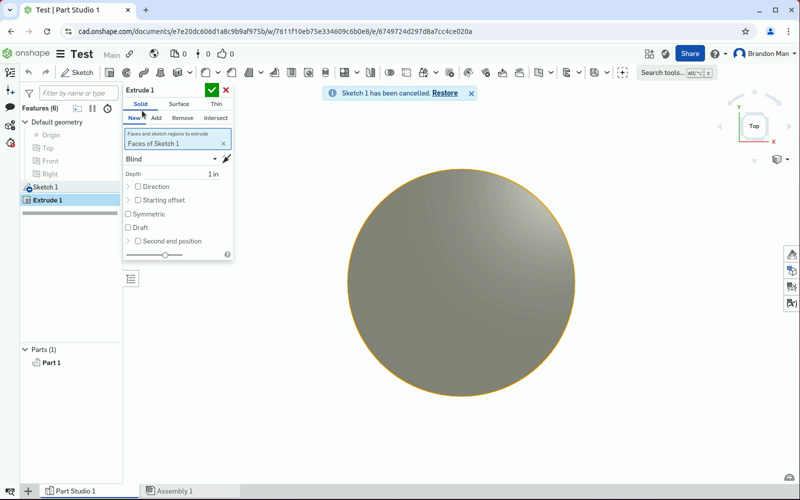
mouse_move(137, 120)
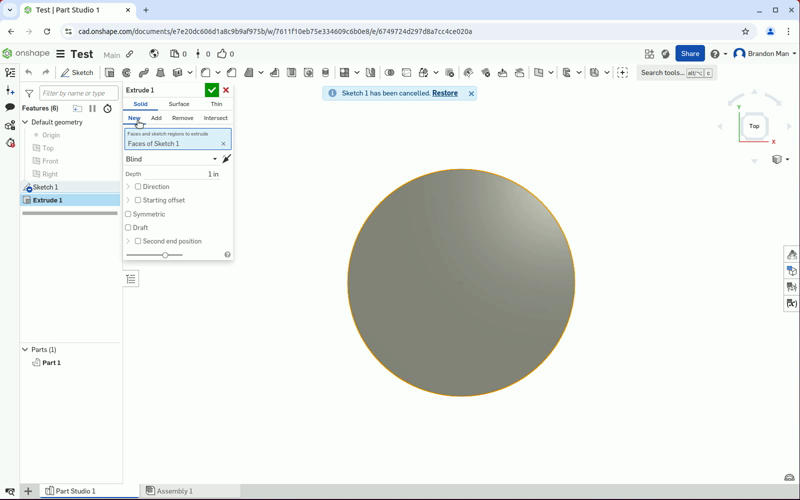
click(137, 120)
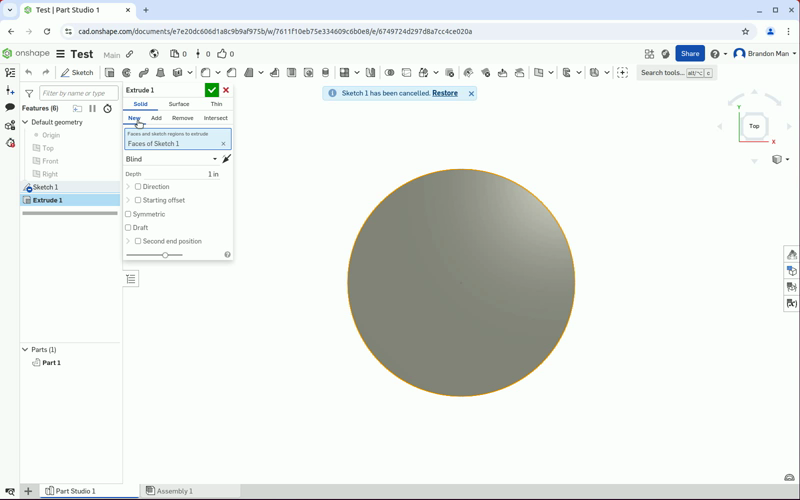
key(tab, 4)
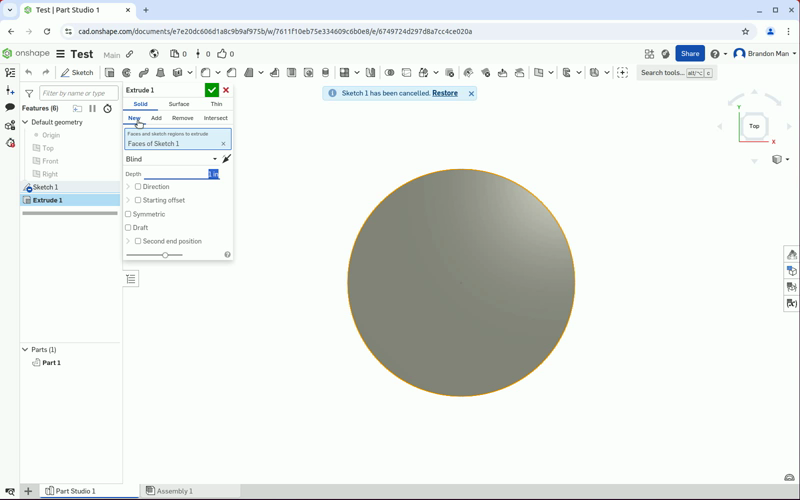
text(9.628)
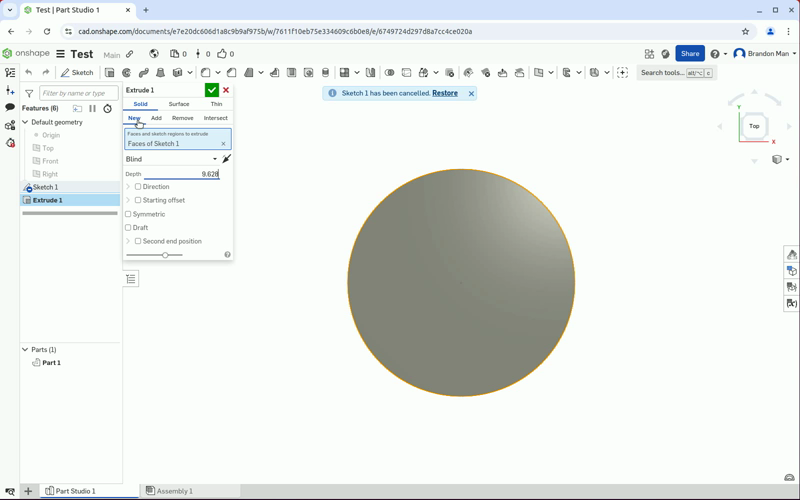
key(enter)
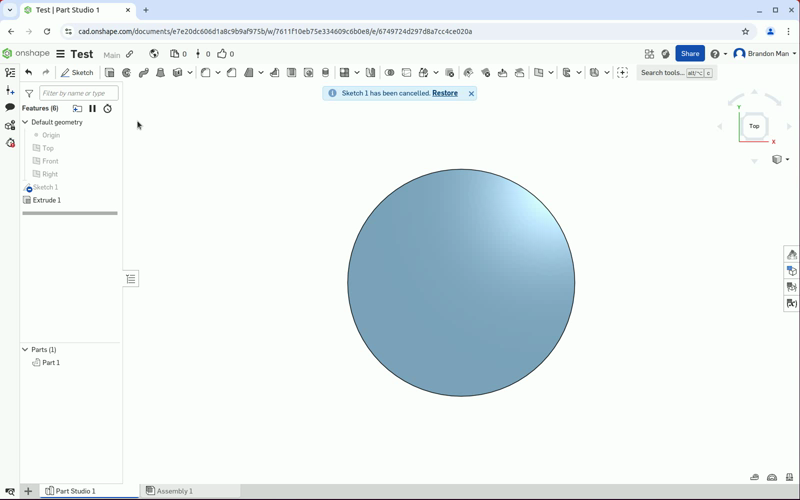
key(shift+h)
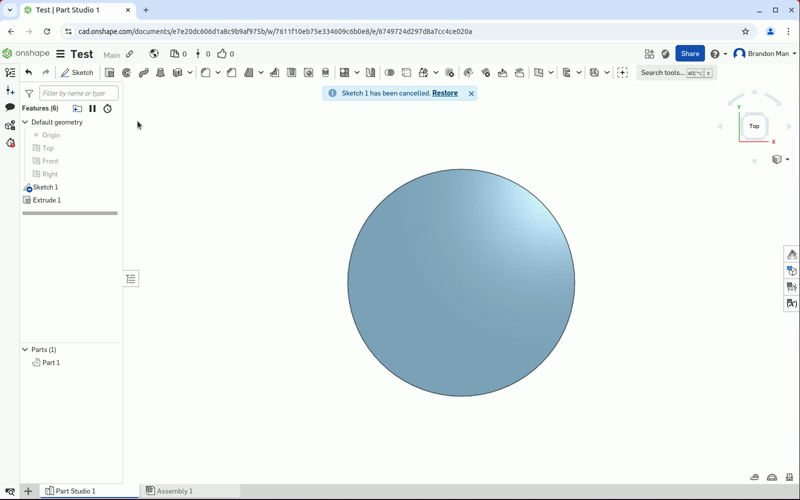
key(shift+h)
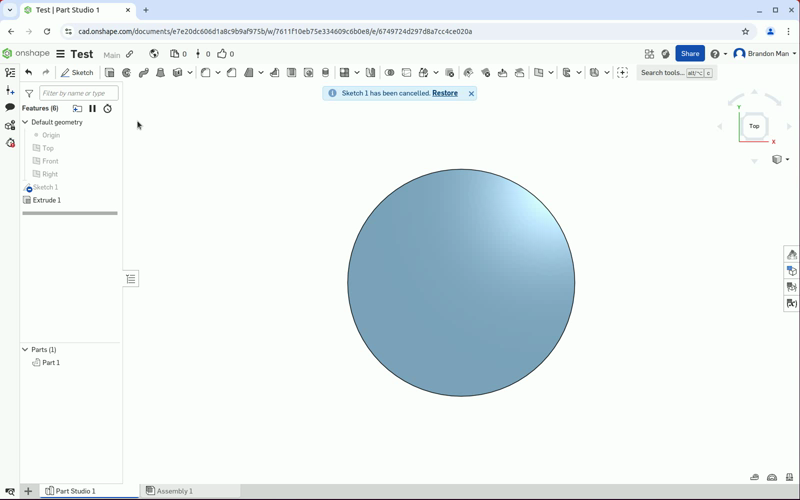
mouse_move(73, 189)
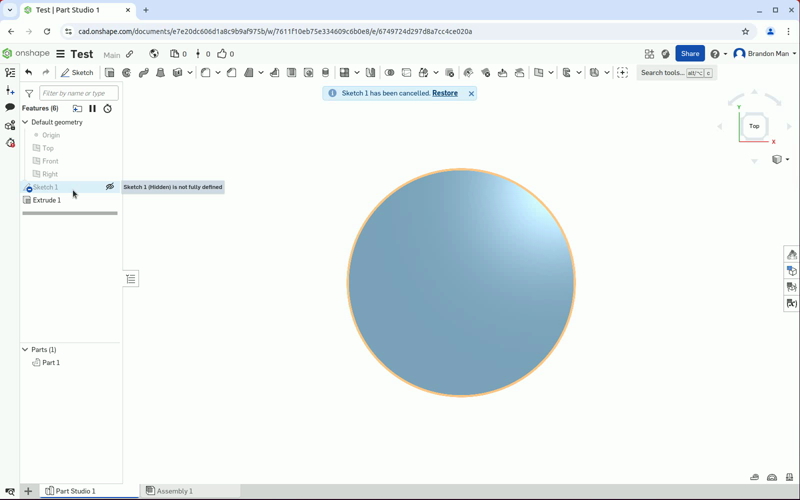
click(73, 189)
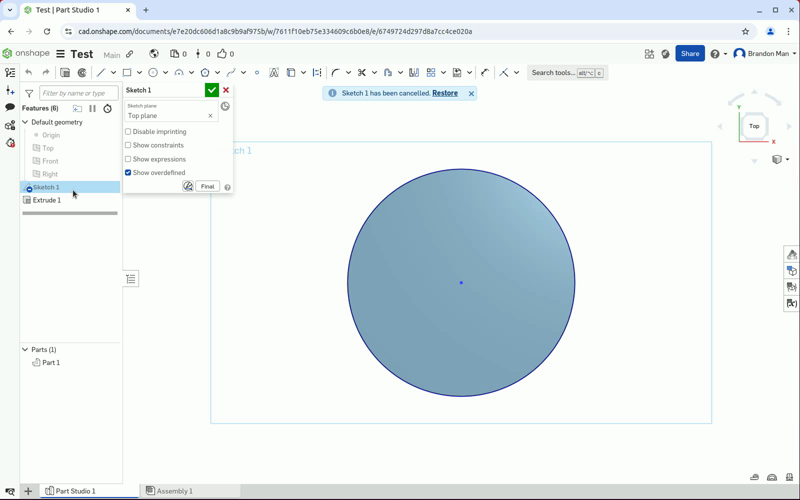
mouse_move(229, 92)
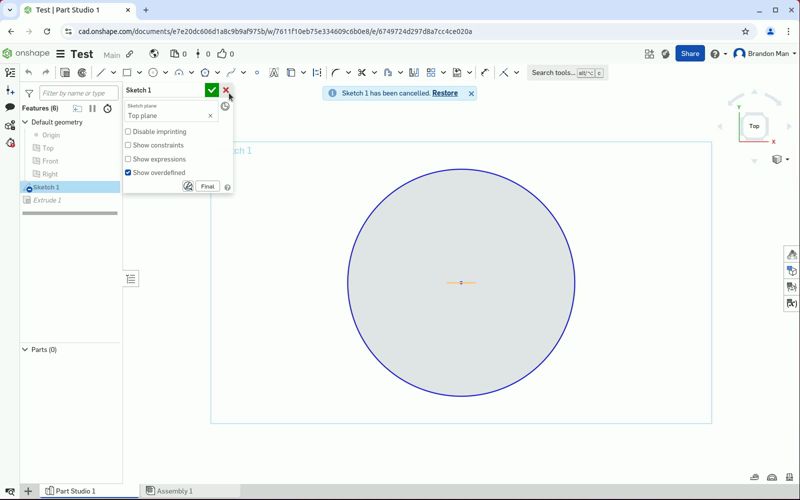
click(229, 92)
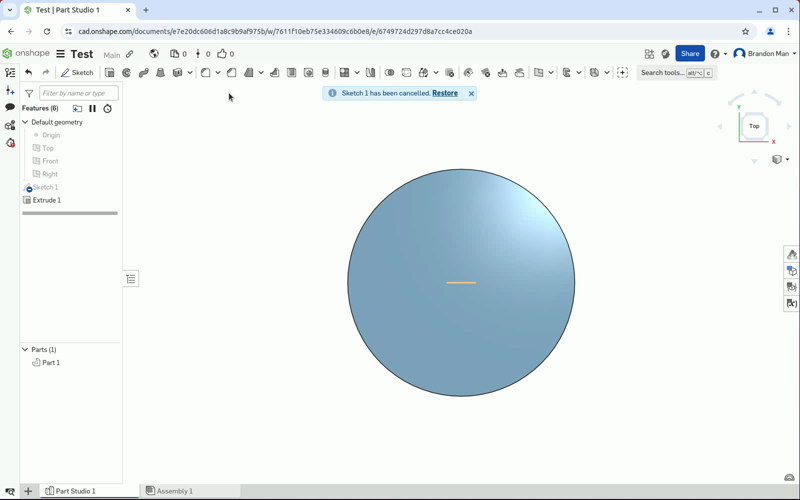
mouse_move(541, 75)
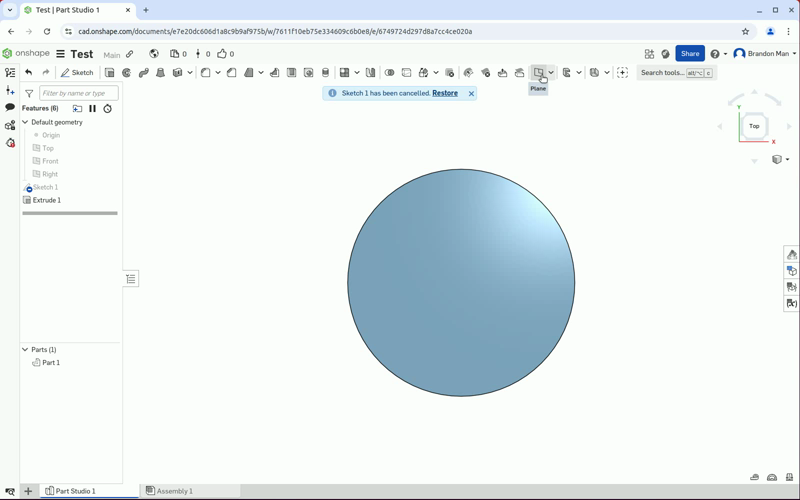
click(541, 75)
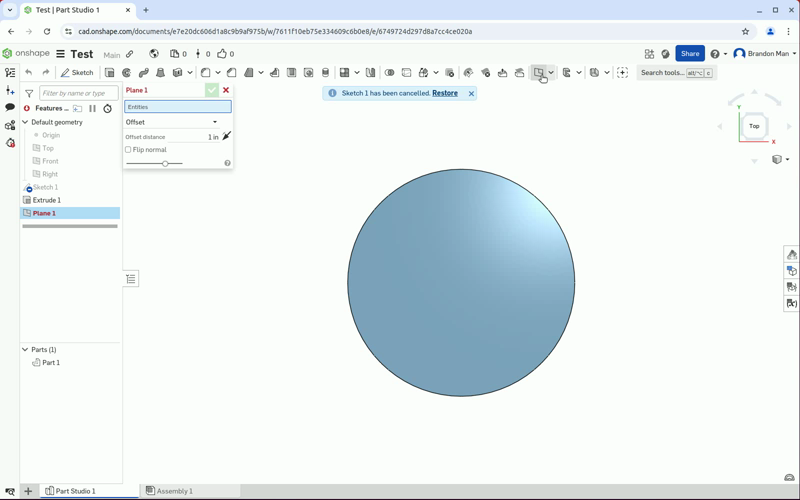
mouse_move(73, 150)
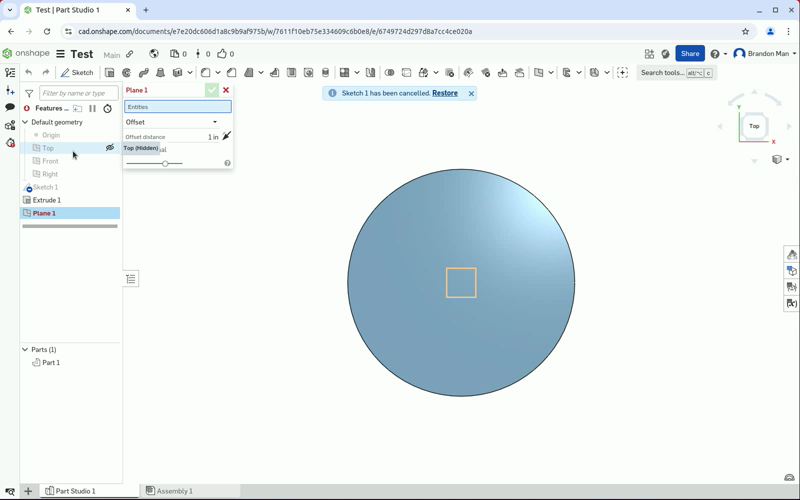
click(73, 150)
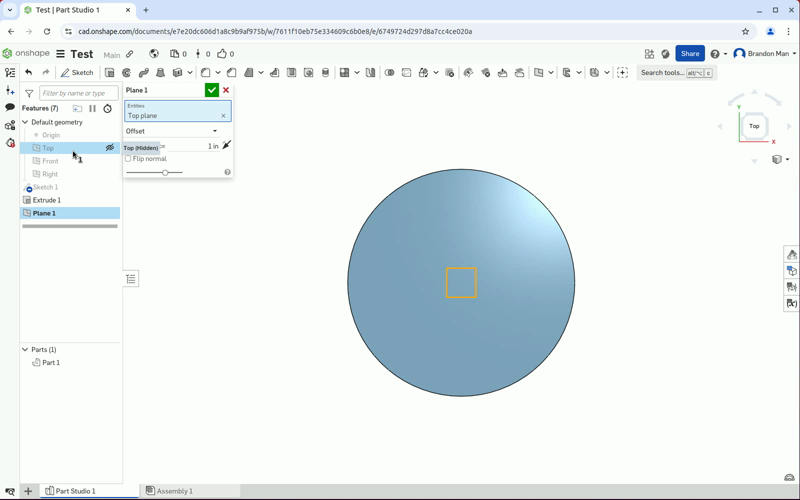
key(tab, 2)
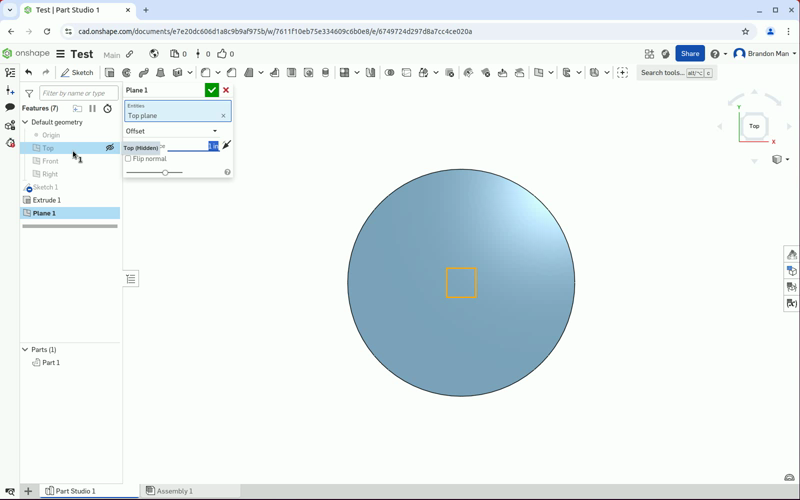
text(9.613)
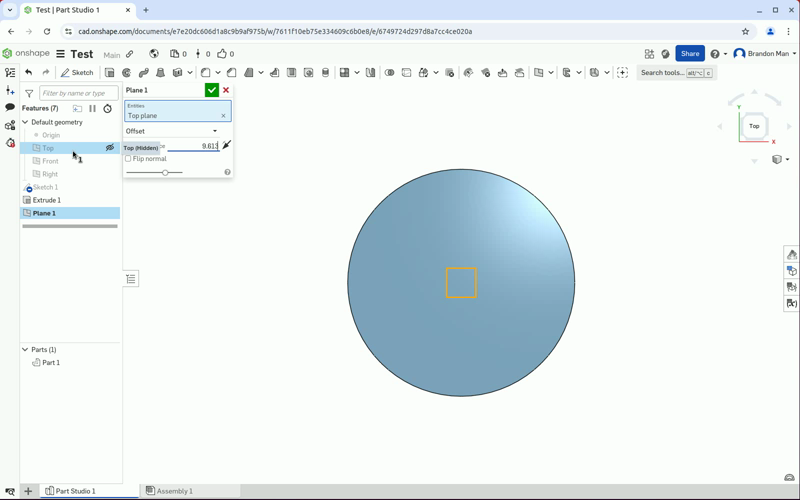
key(enter, 2)
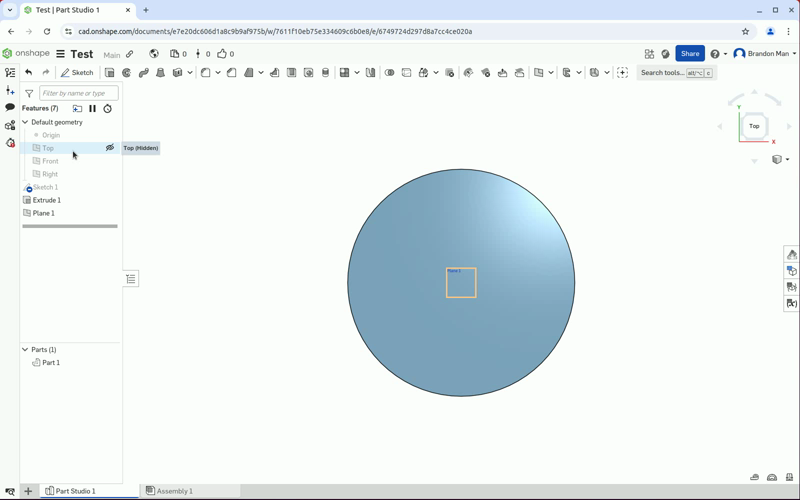
key(shift+s)
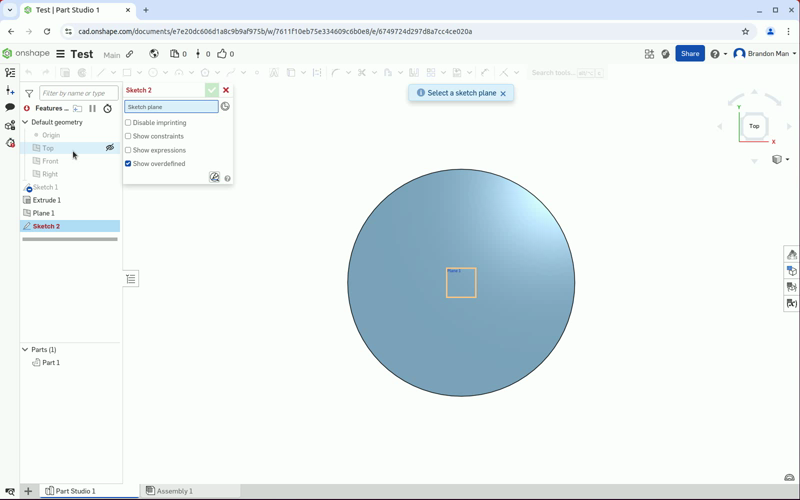
mouse_move(73, 215)
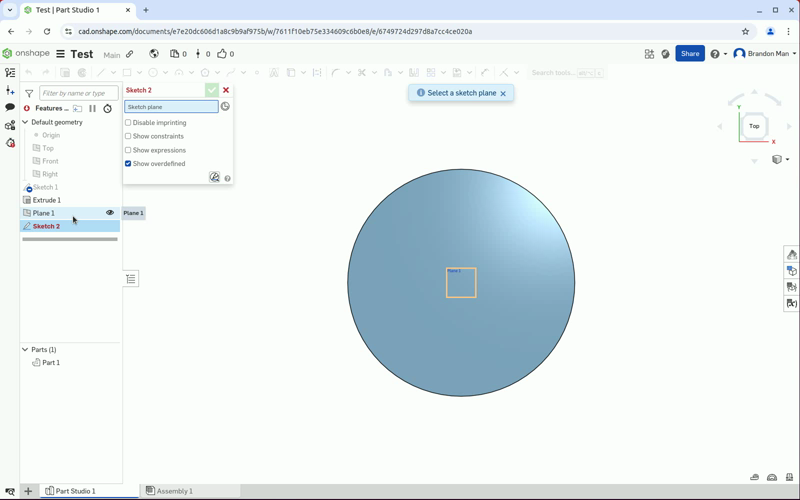
click(73, 215)
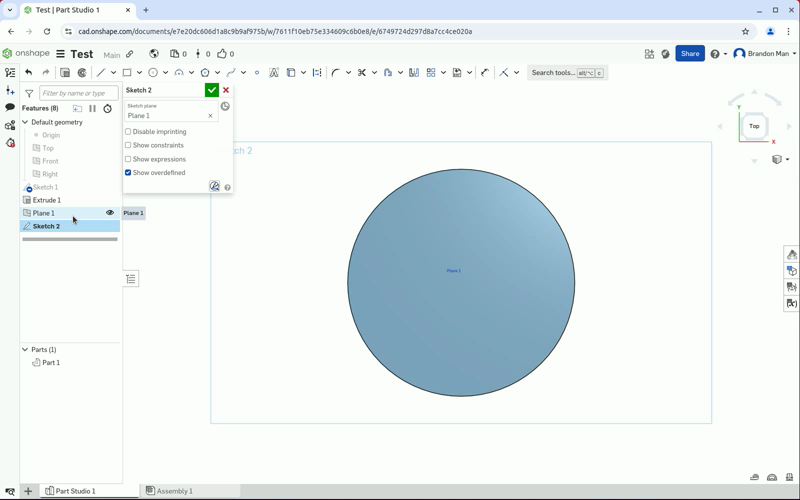
mouse_move(73, 352)
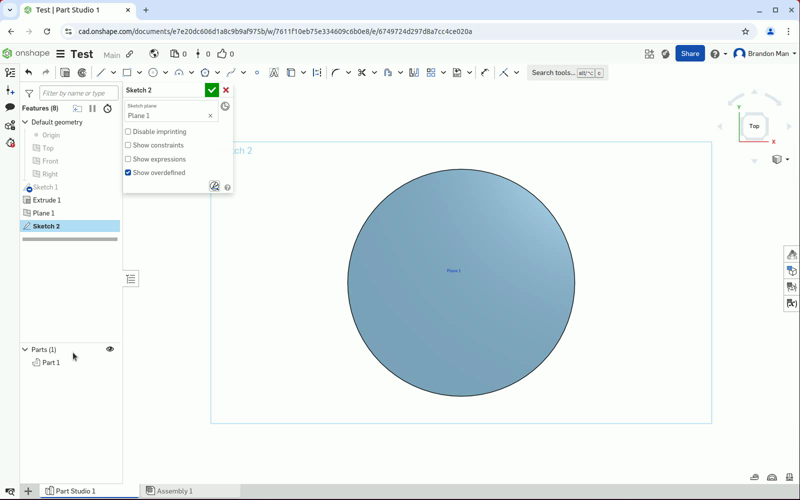
key(y)
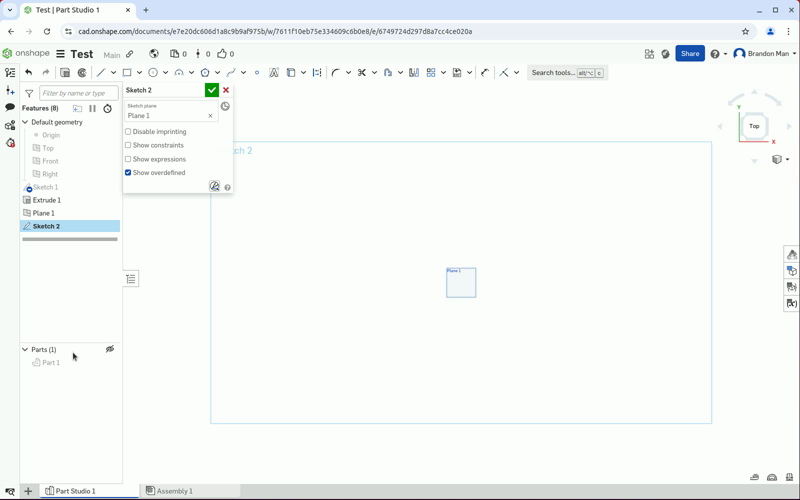
key(l)
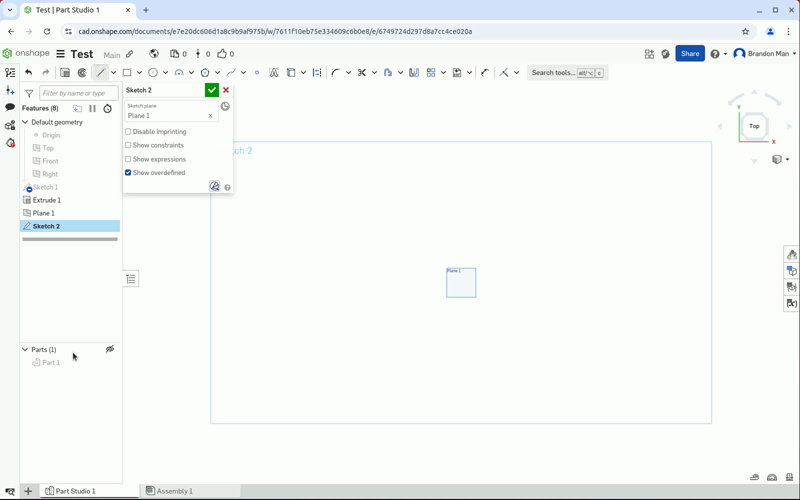
key_down(shift)
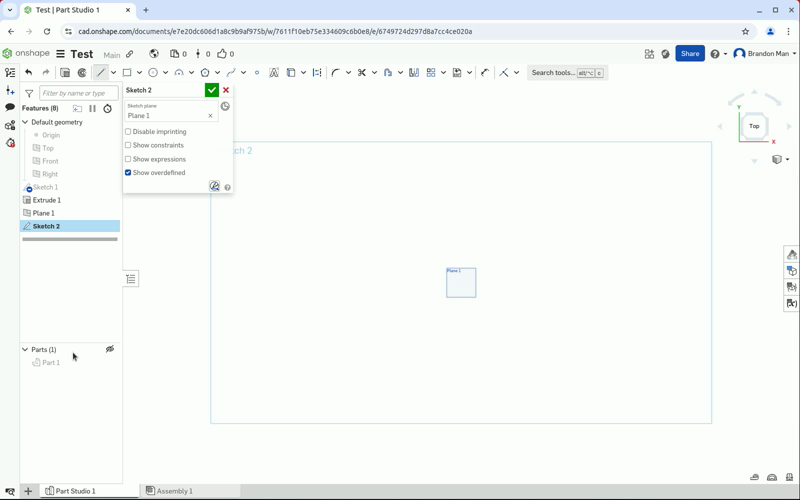
mouse_move(404, 339)
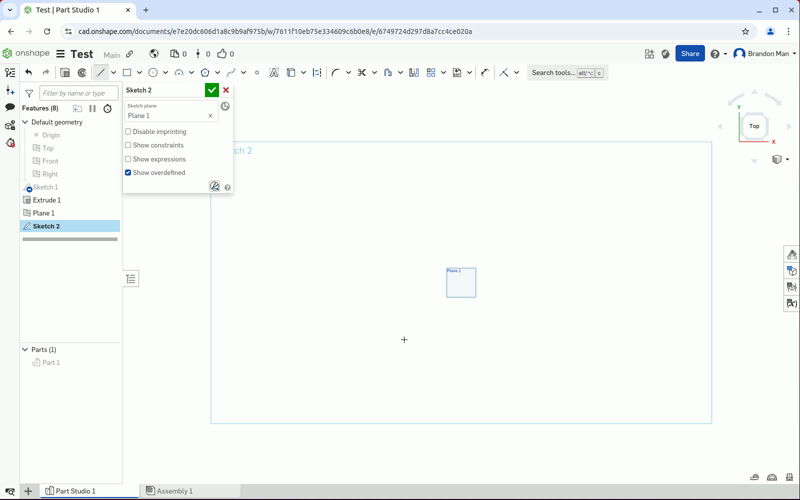
click(404, 339)
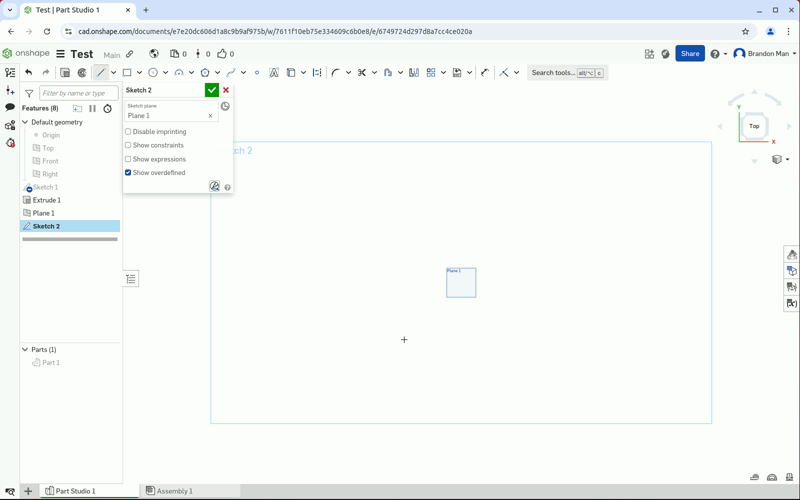
key_up(shift)
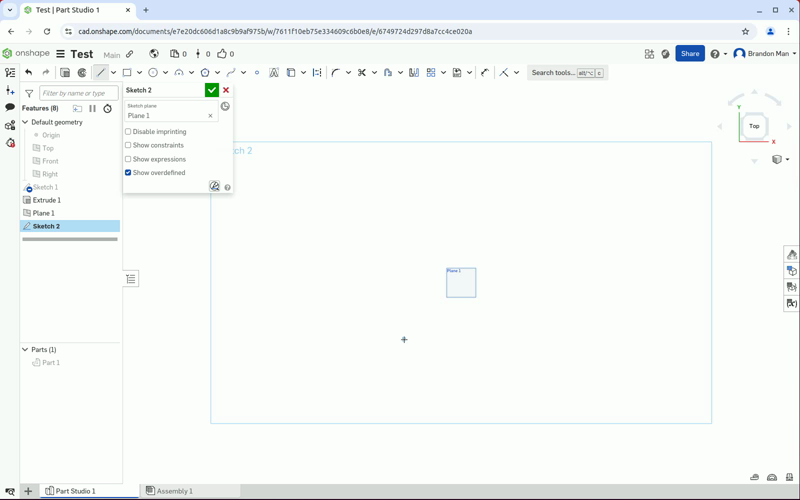
key_down(shift)
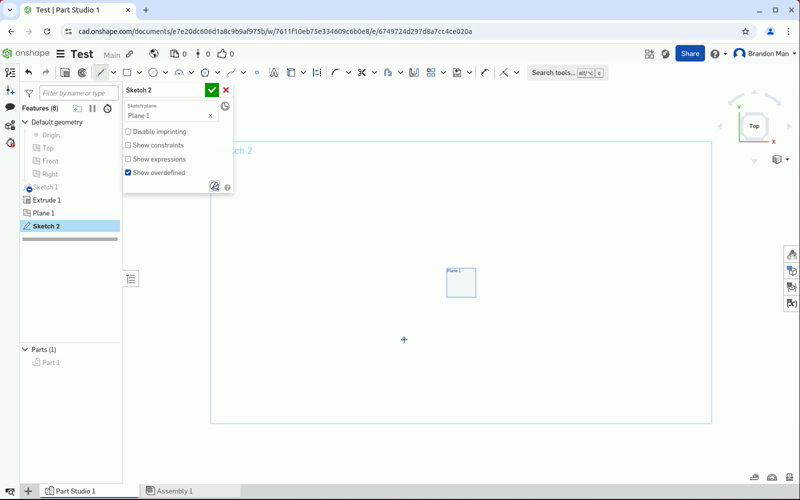
mouse_move(516, 339)
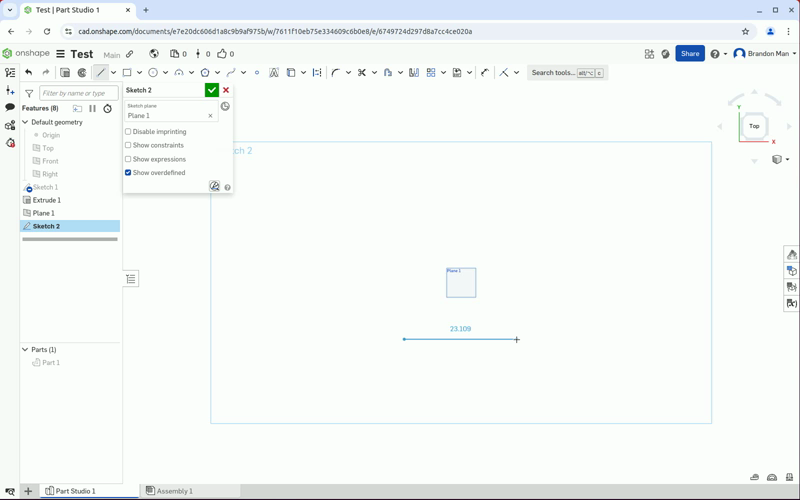
click(516, 339)
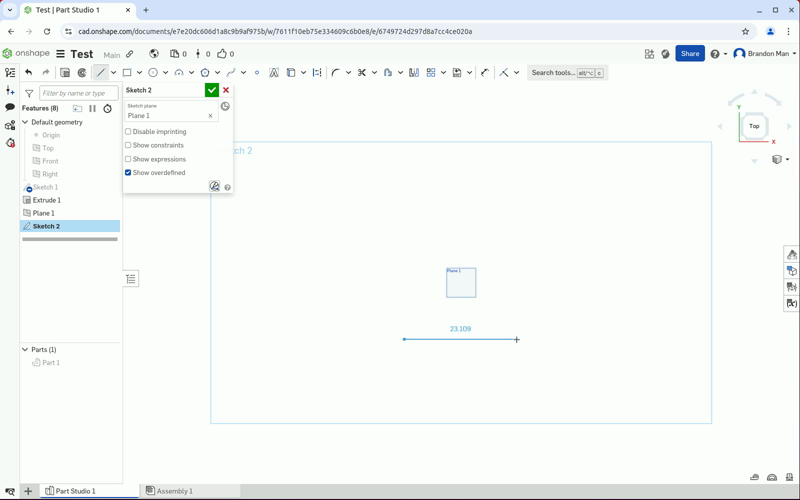
key_up(shift)
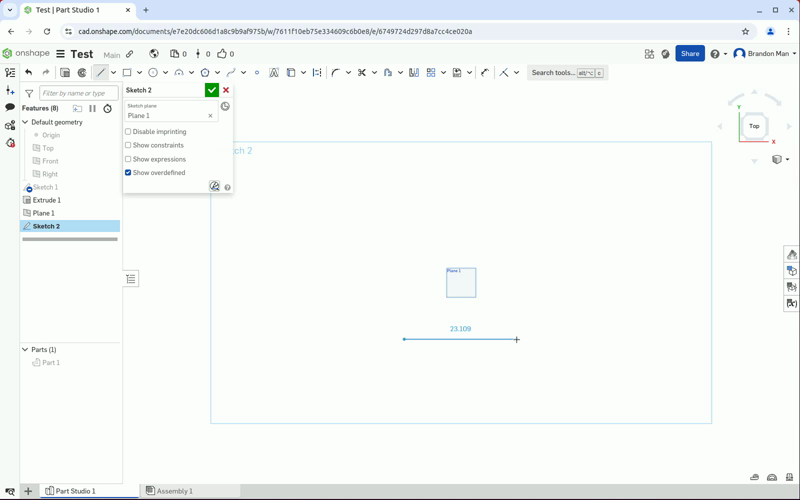
key_down(shift)
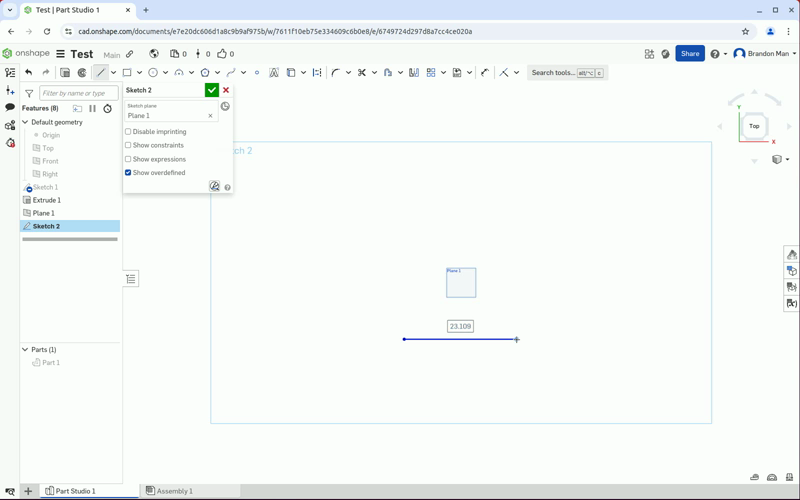
mouse_move(516, 226)
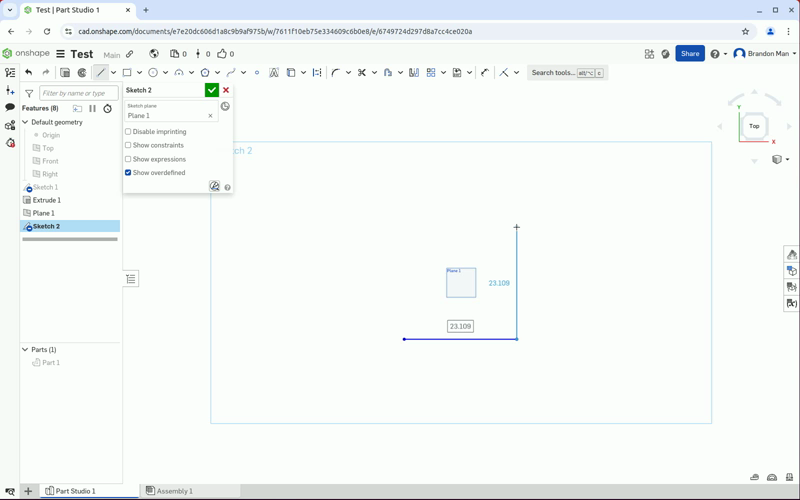
click(516, 226)
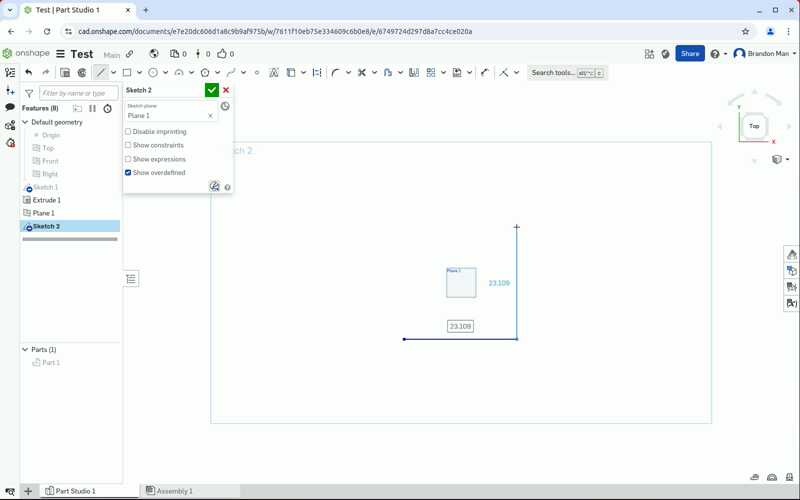
key_up(shift)
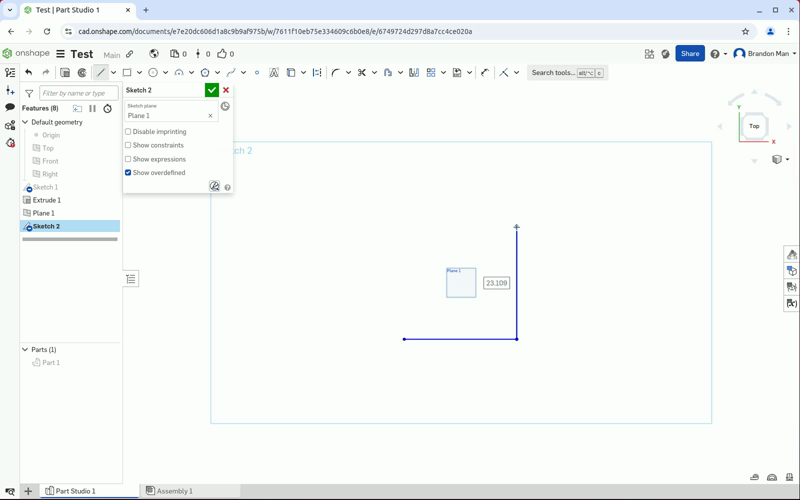
key_down(shift)
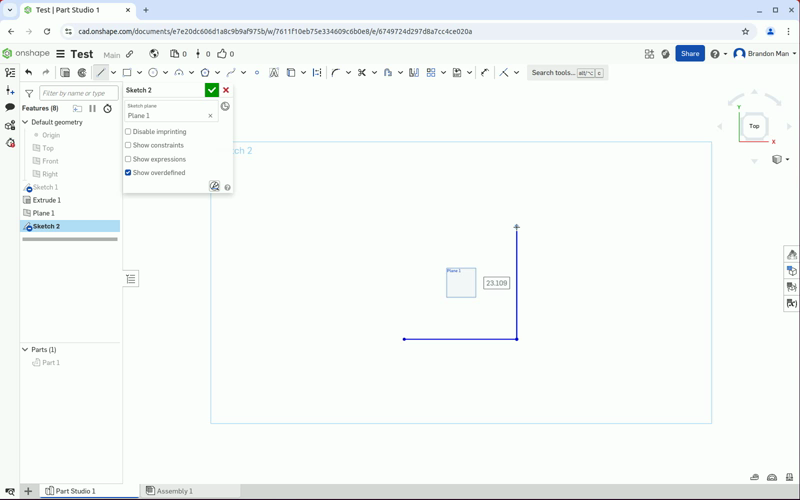
mouse_move(404, 226)
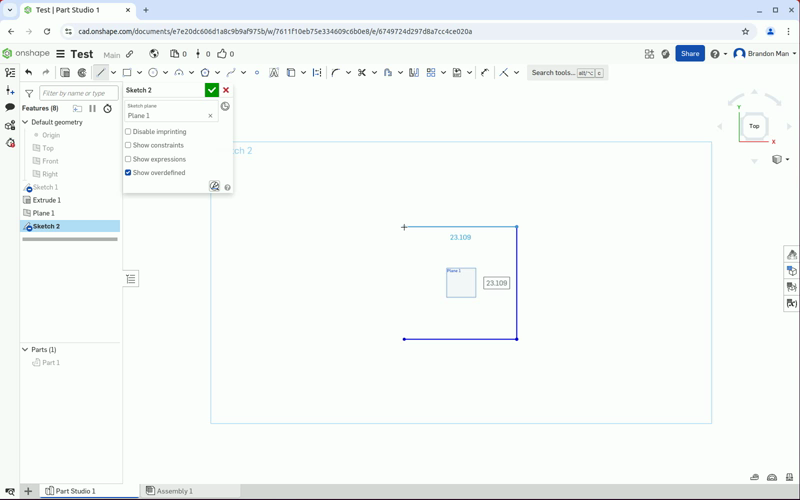
click(404, 226)
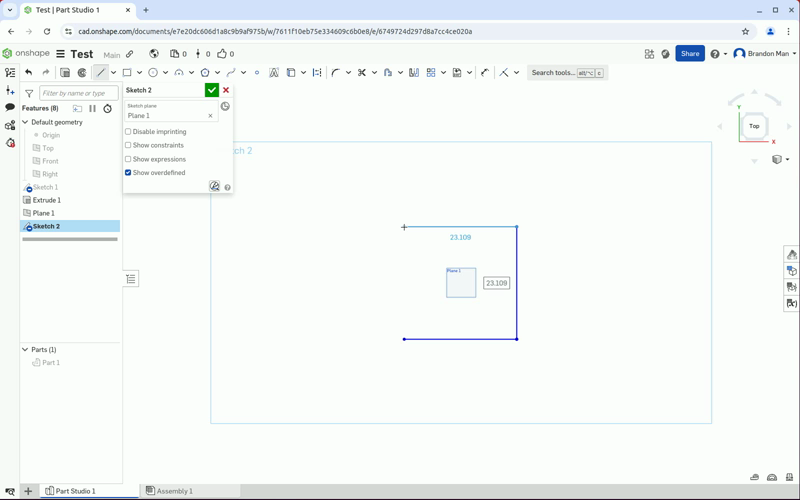
key_up(shift)
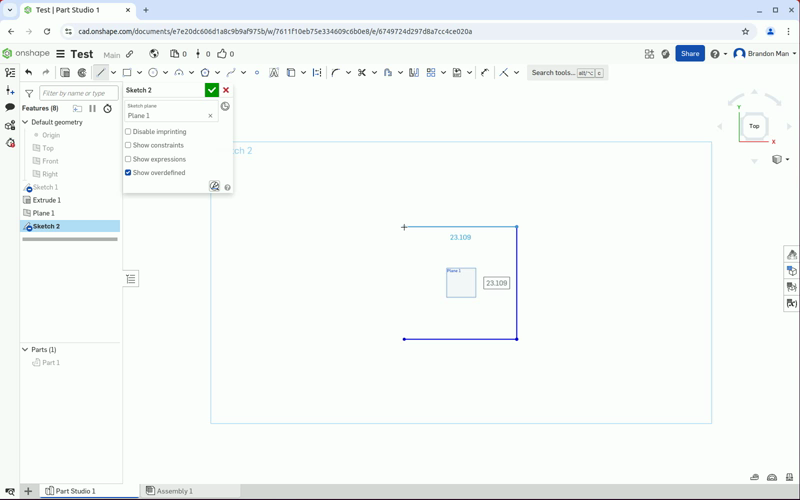
key_down(shift)
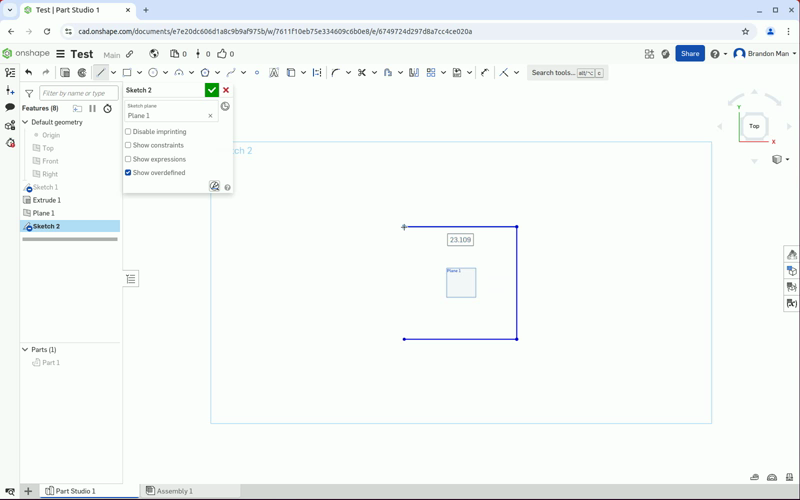
mouse_move(404, 339)
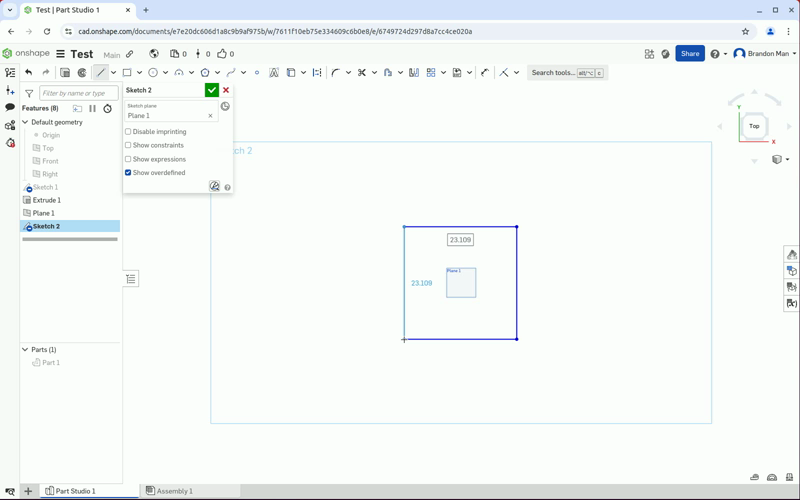
key_up(shift)
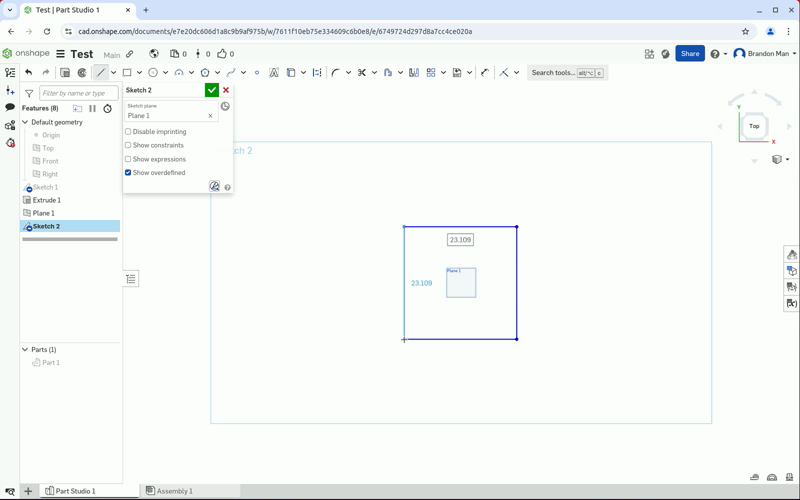
click(404, 339)
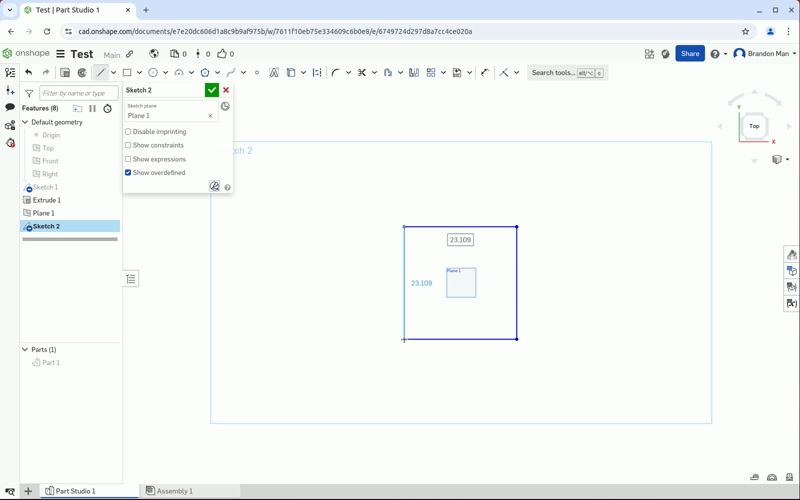
key(esc)
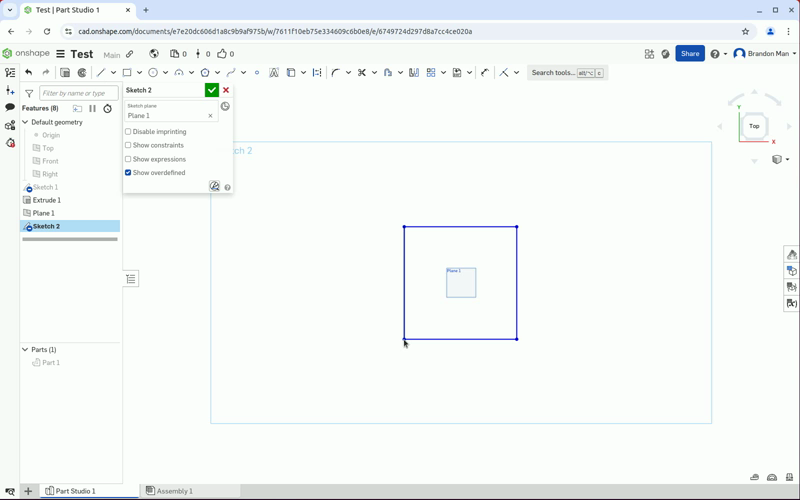
mouse_move(421, 280)
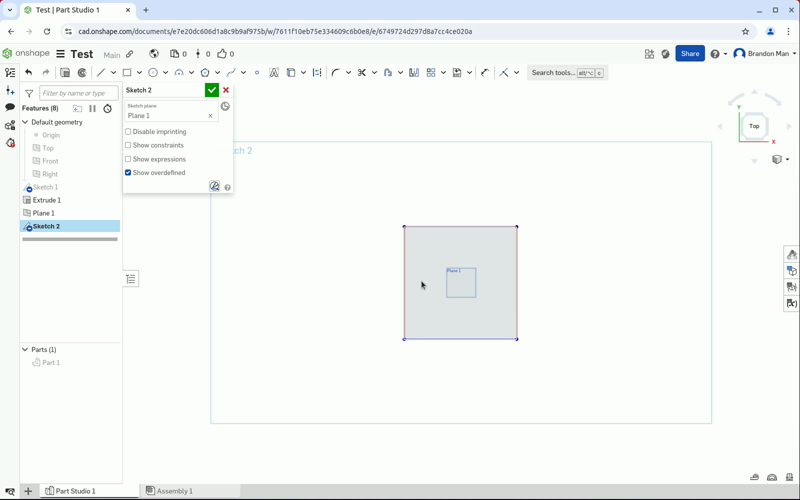
click(421, 280)
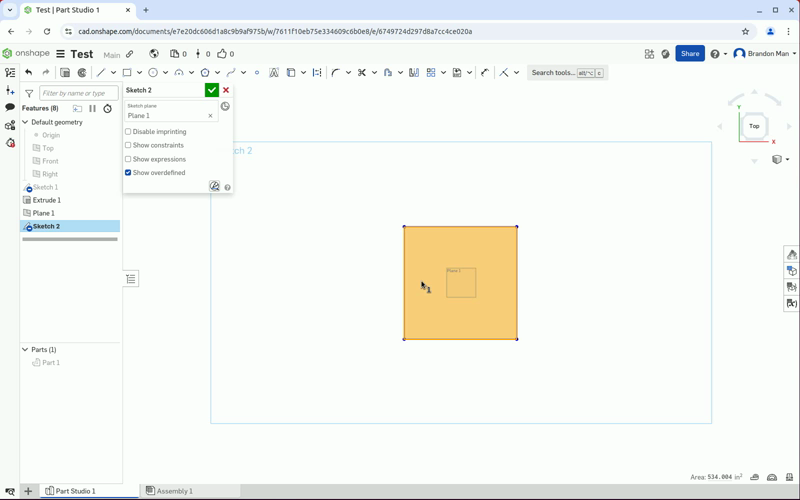
mouse_move(73, 352)
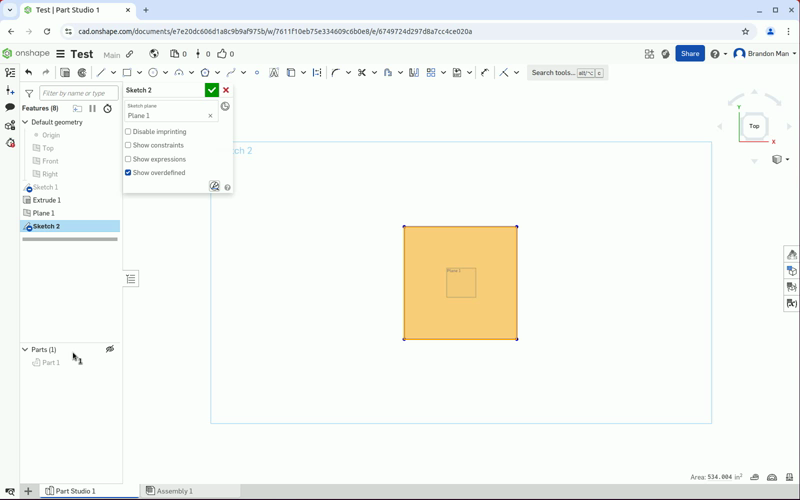
key(shift+y)
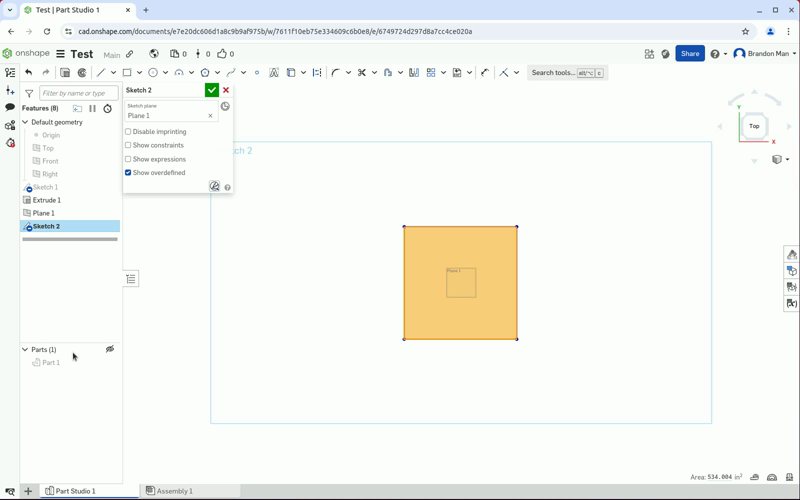
key(shift+e)
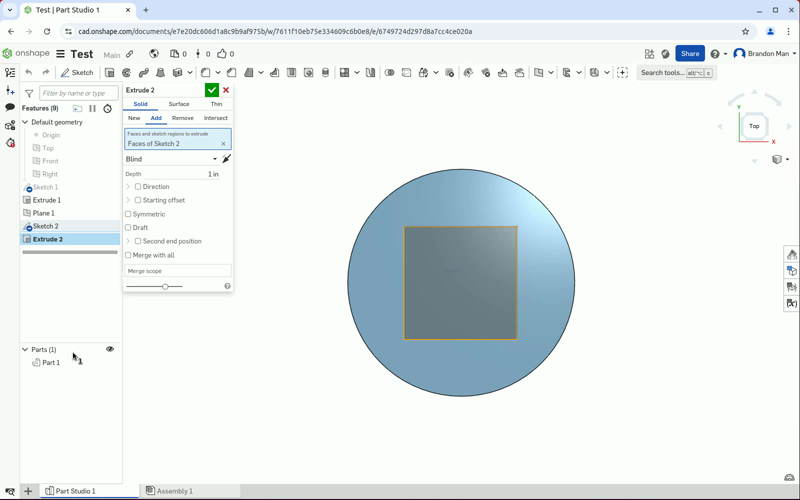
mouse_move(143, 106)
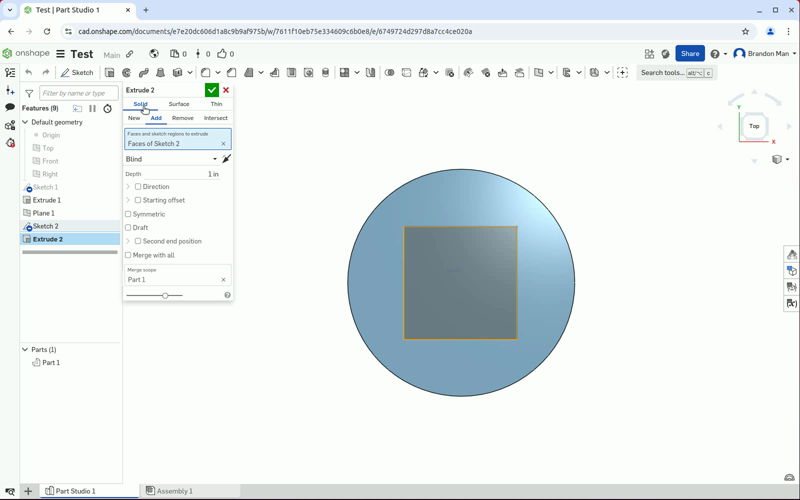
click(143, 106)
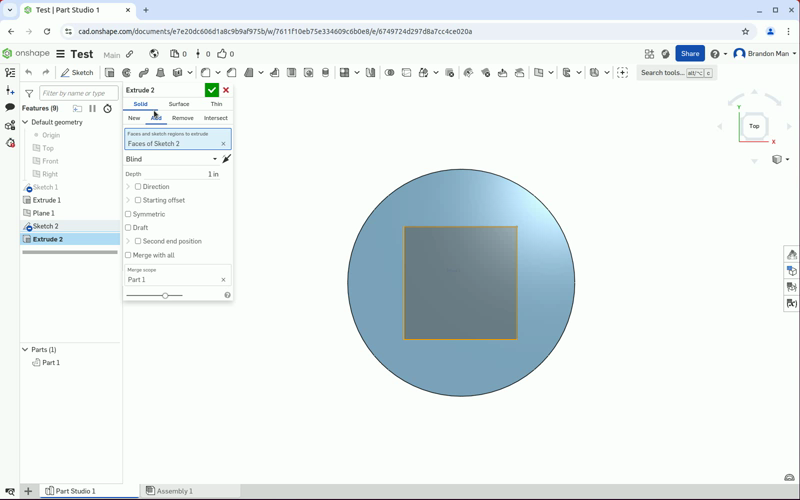
mouse_move(186, 120)
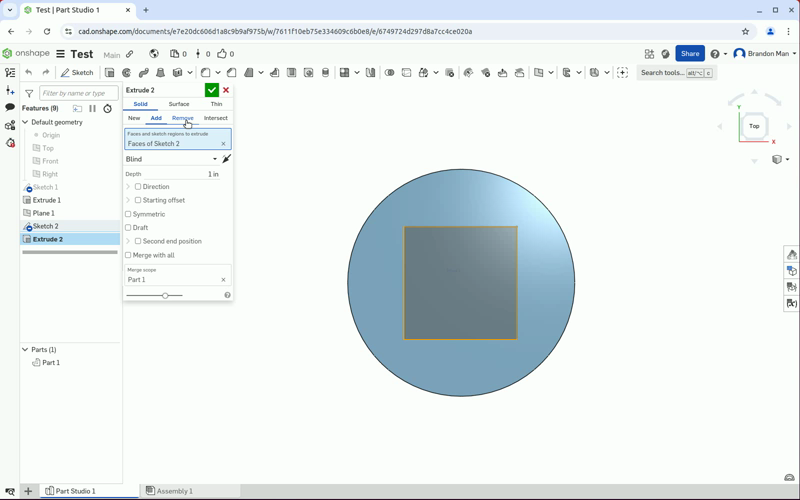
click(186, 120)
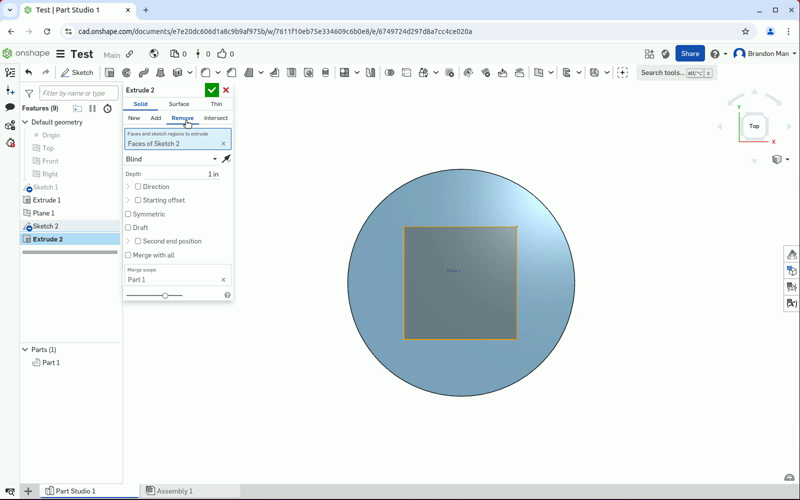
key(tab, 4)
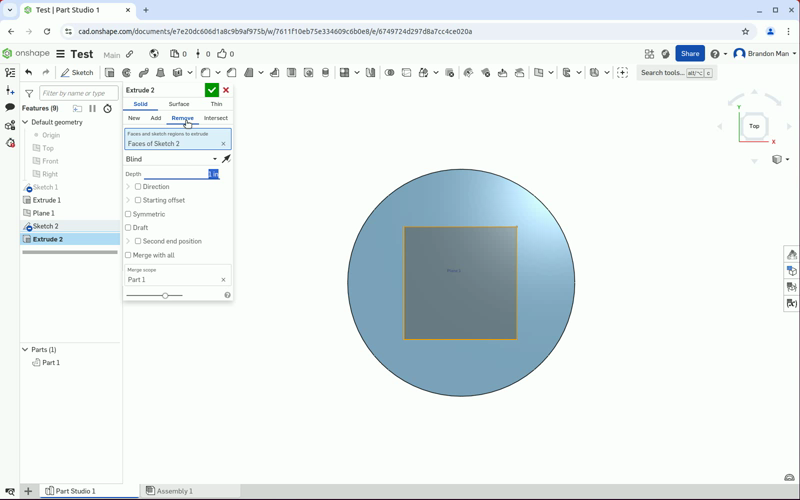
text(3.851)
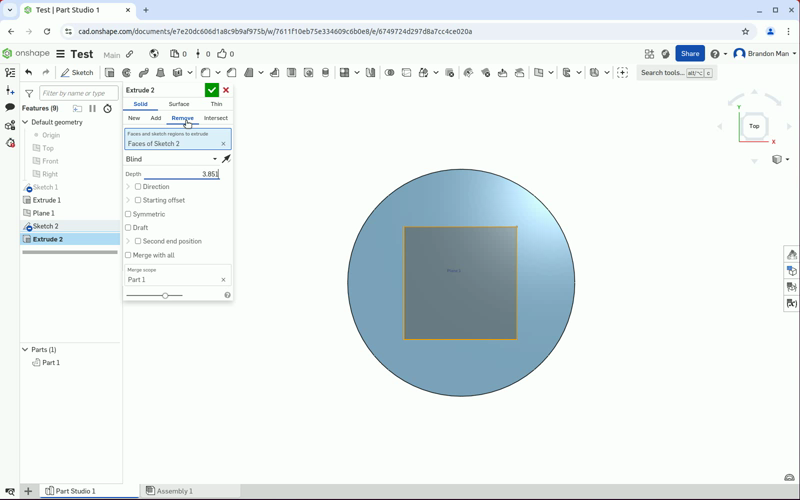
key(tab, 6)
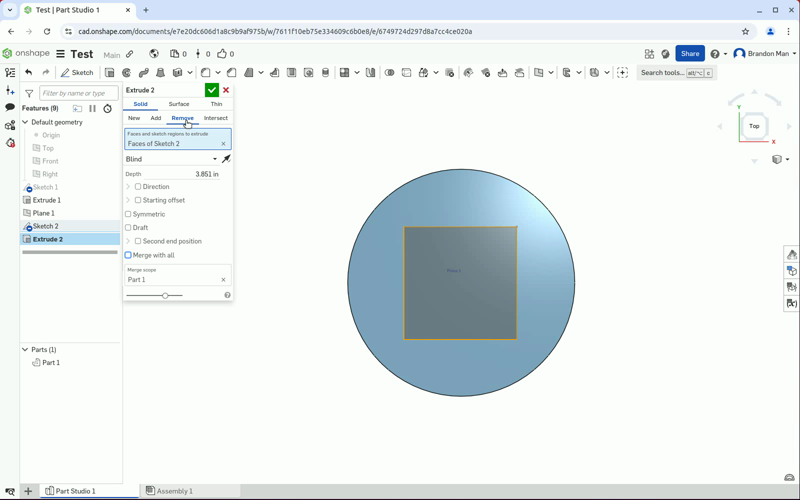
key(space)
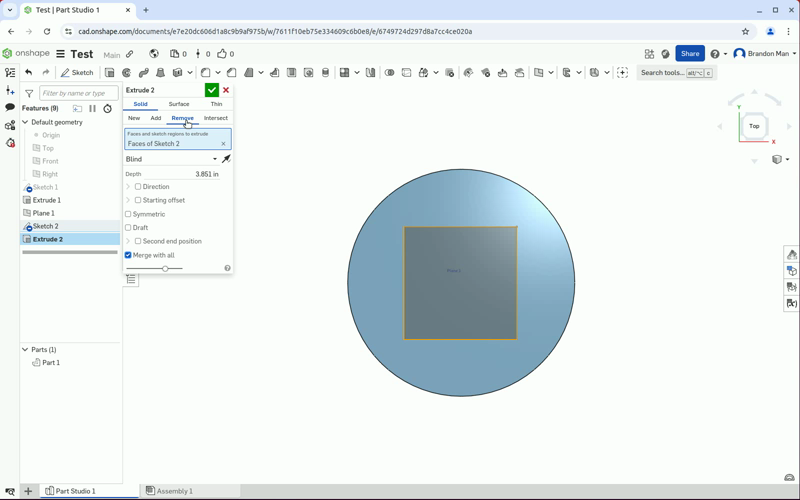
key(enter)
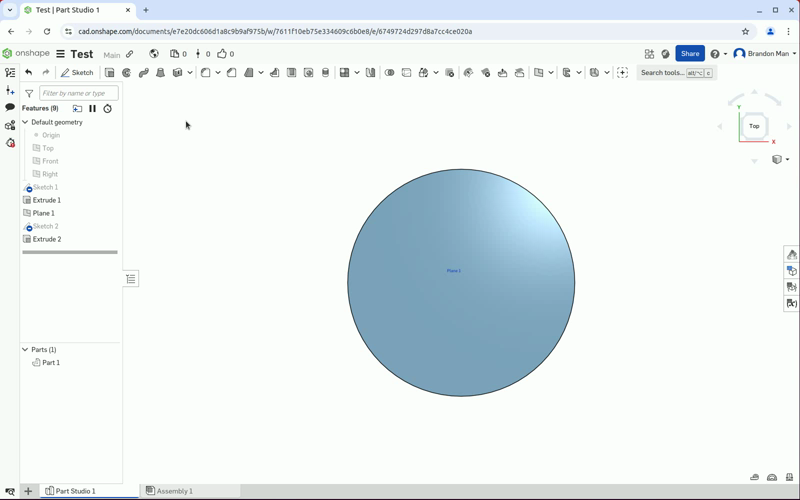
key(shift+h)
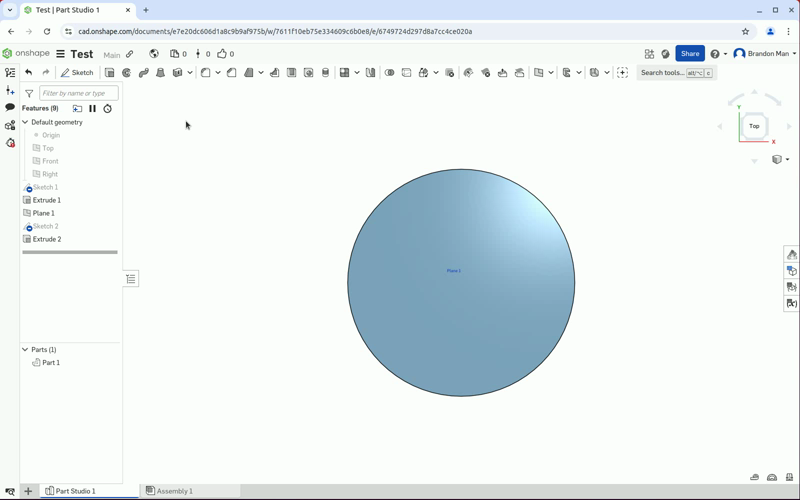
key(shift+h)
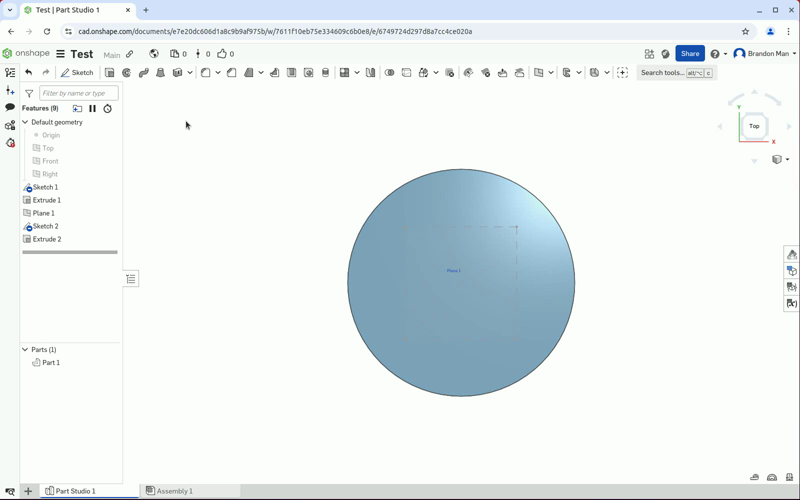
key(shift+7)
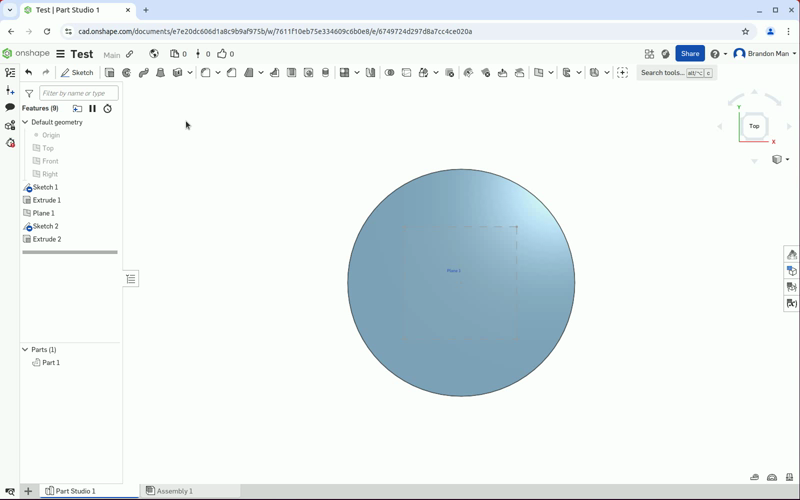
key(up, 3)
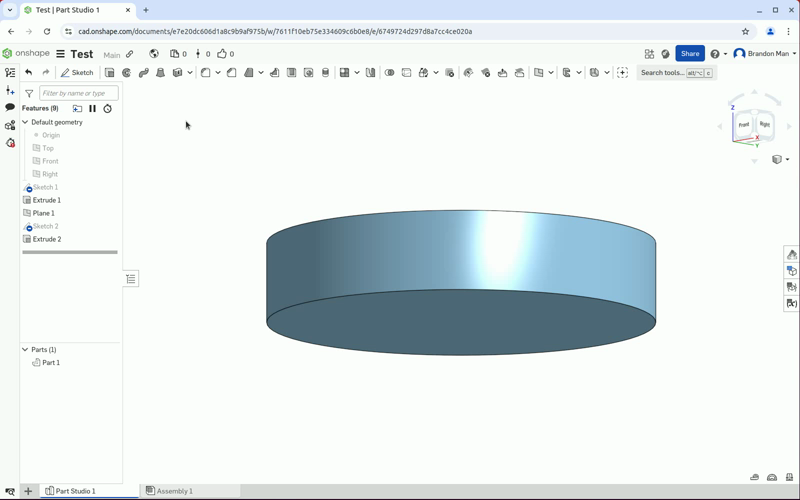
key(left, 3)
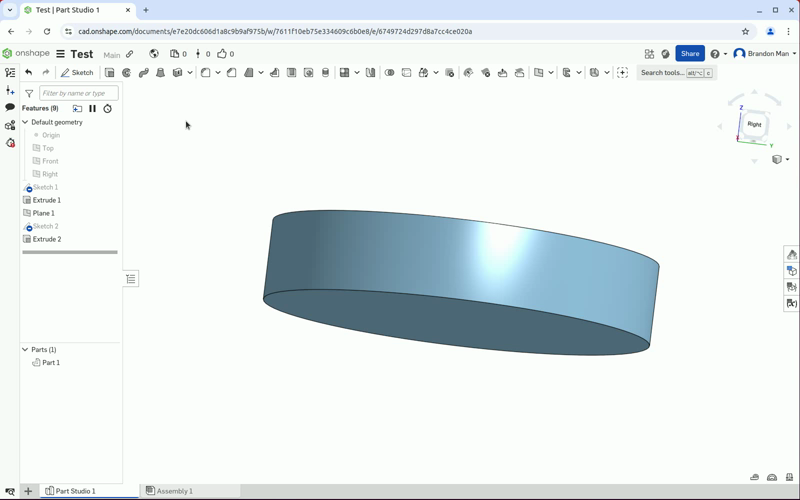
key(right, 3)
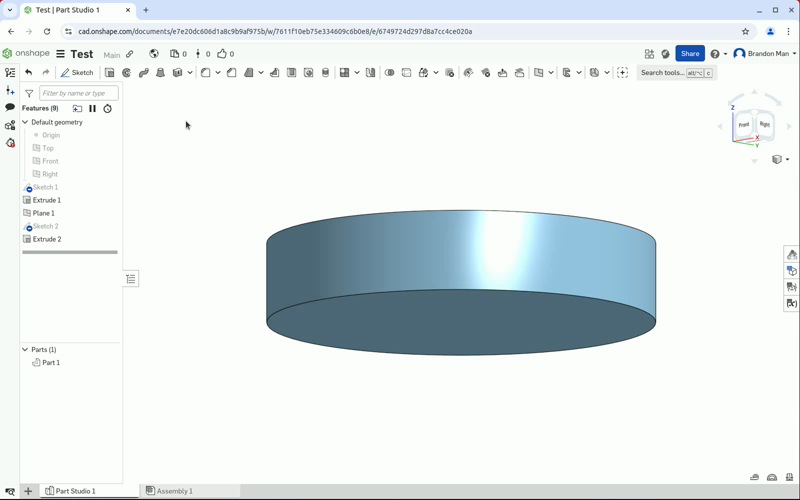
key(down, 3)
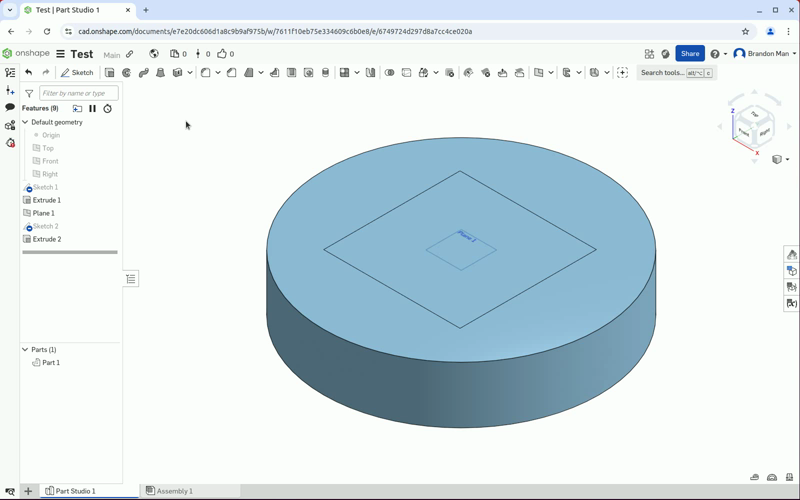
mouse_move(73, 189)
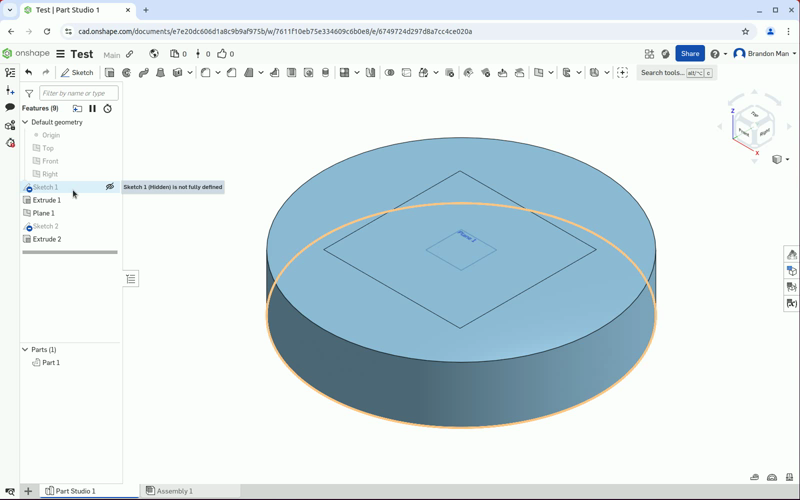
click(73, 189)